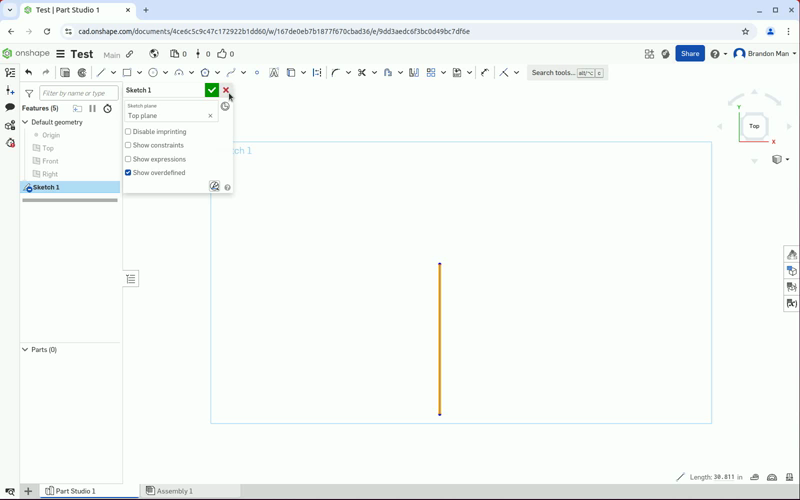
key(shift+h)
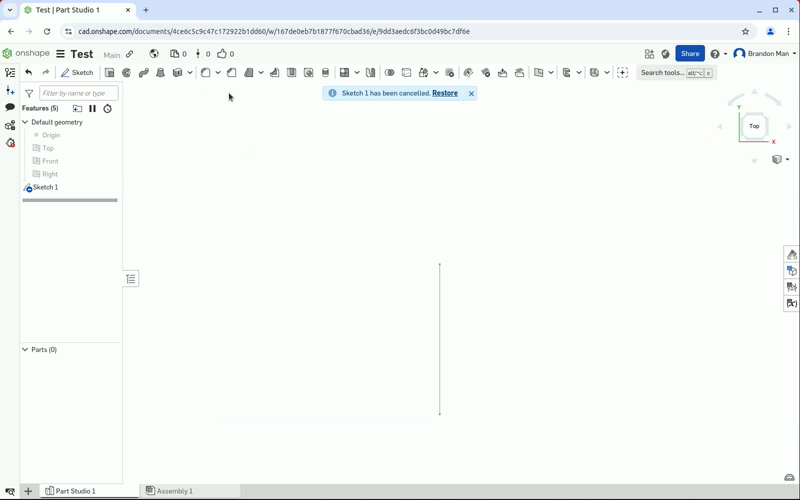
key(shift+s)
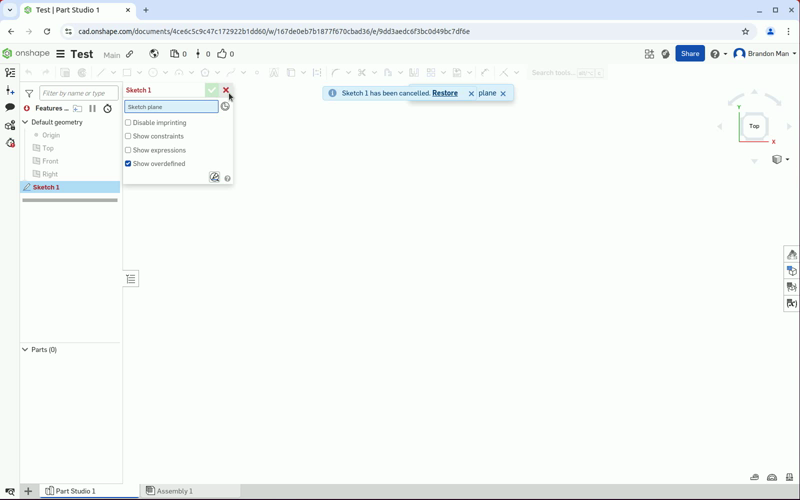
mouse_move(73, 150)
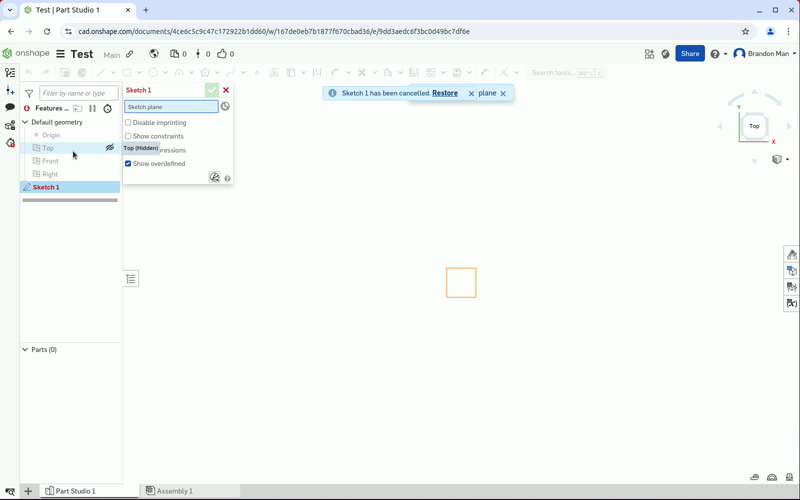
click(73, 150)
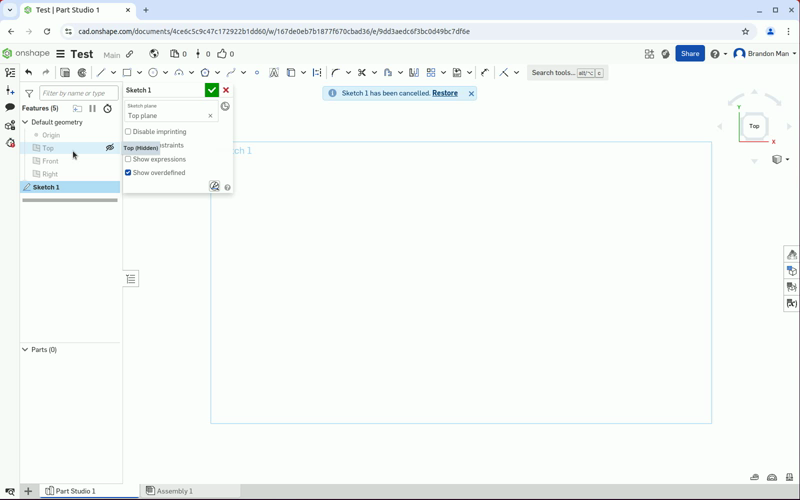
mouse_move(73, 352)
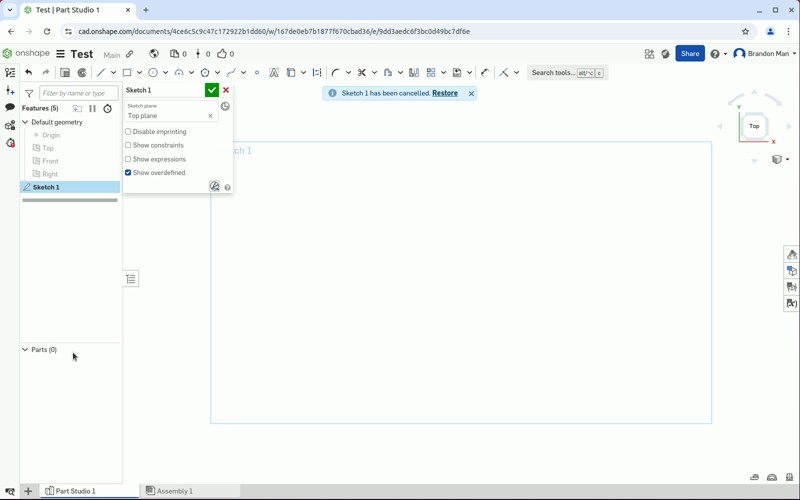
key(y)
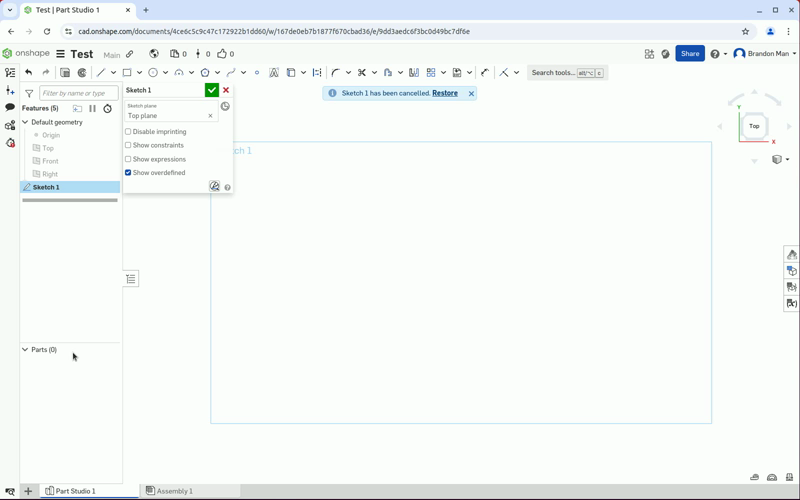
key(a)
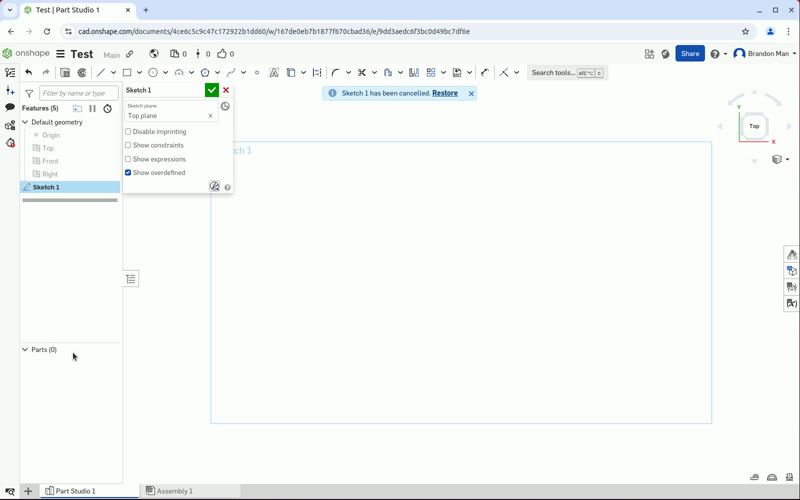
key_down(shift)
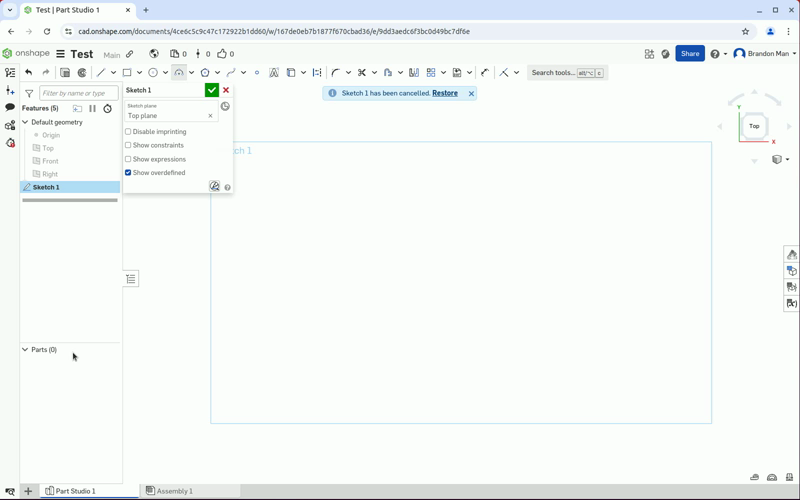
mouse_move(409, 282)
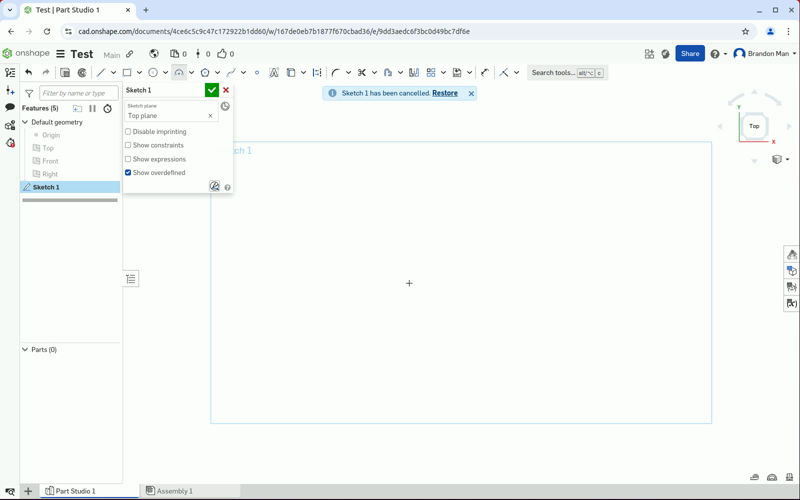
click(409, 282)
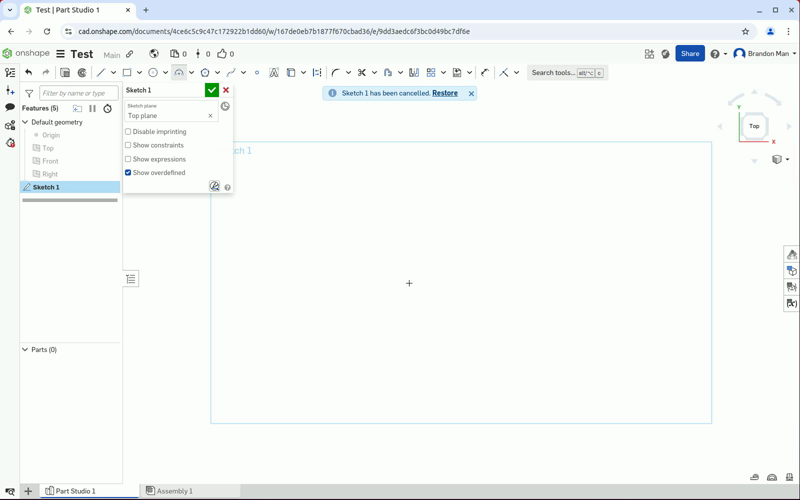
key_up(shift)
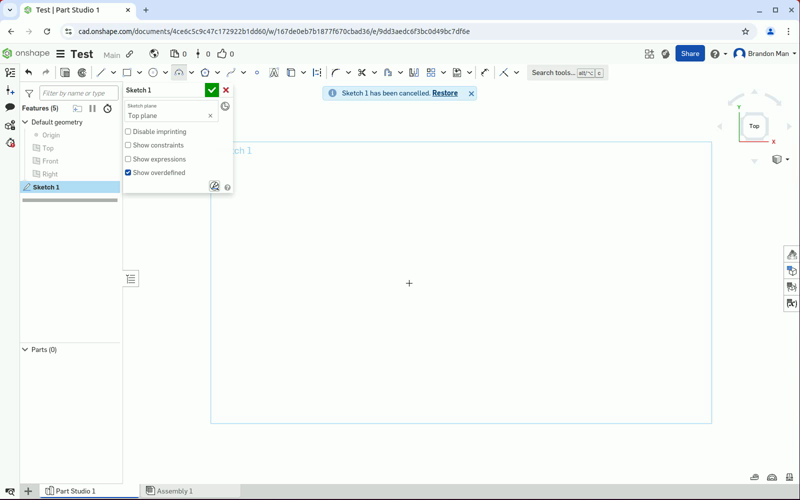
key_down(shift)
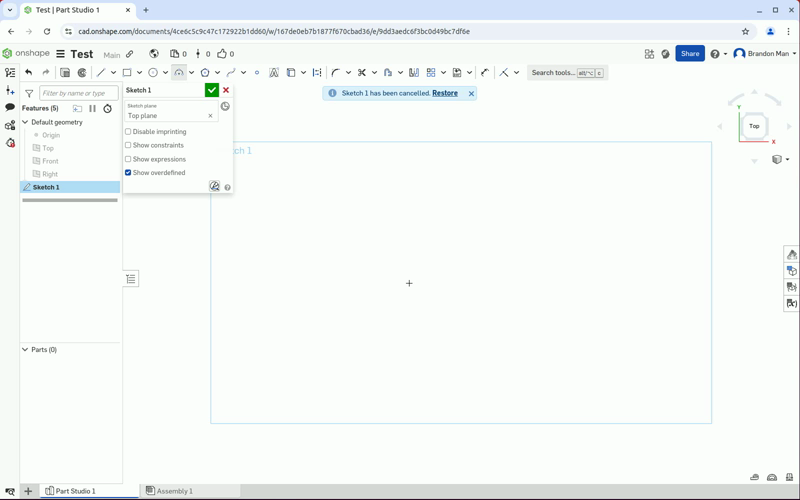
mouse_move(524, 282)
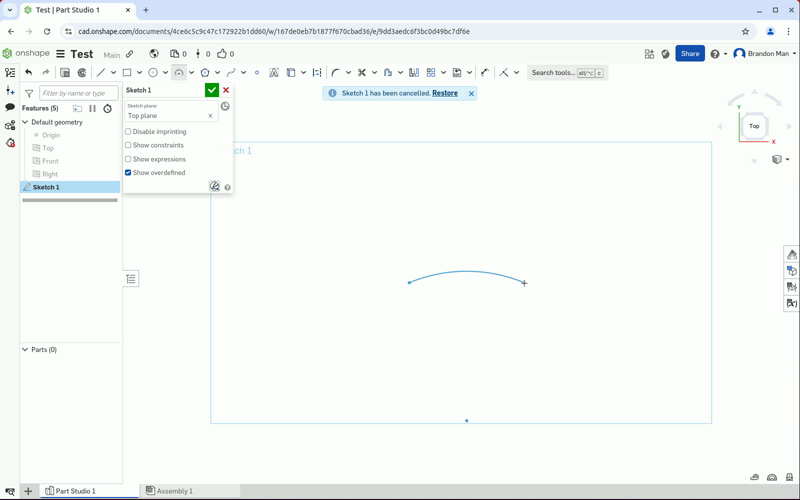
click(524, 282)
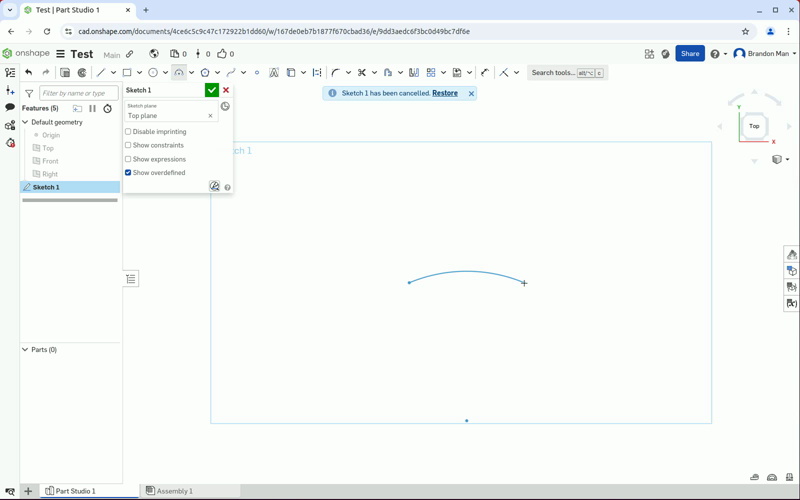
mouse_move(466, 340)
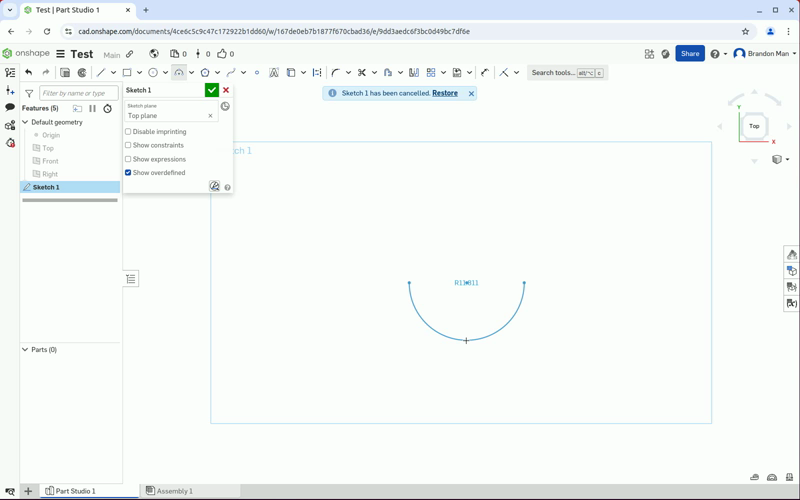
click(466, 340)
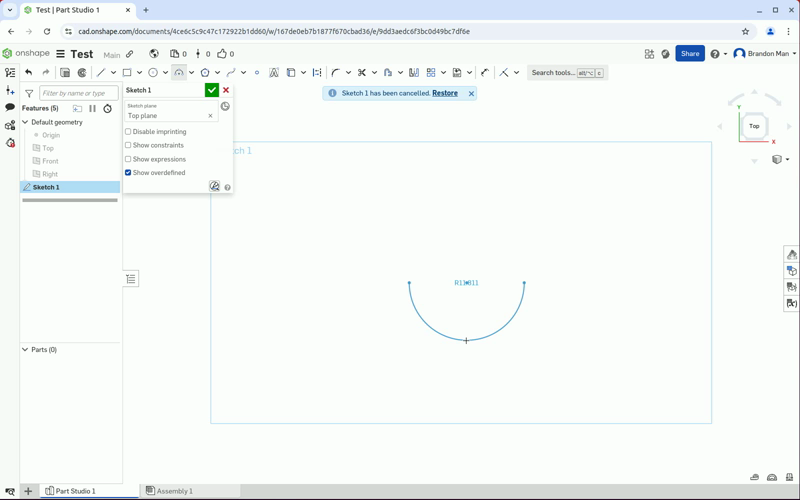
key_up(shift)
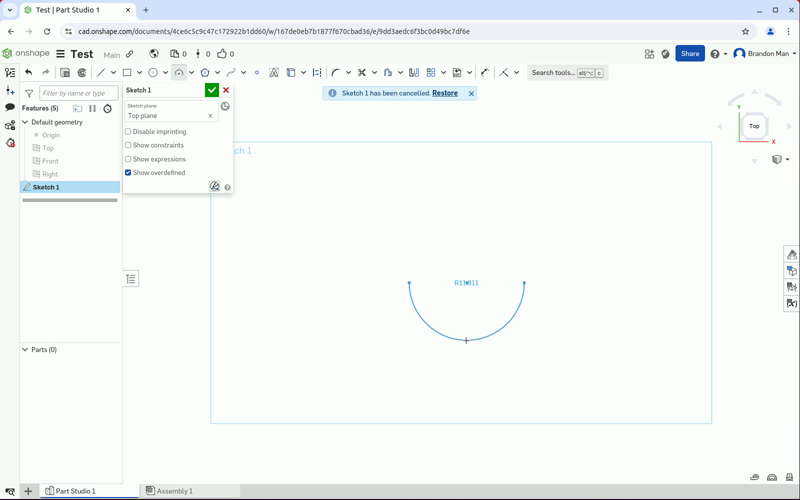
mouse_move(524, 282)
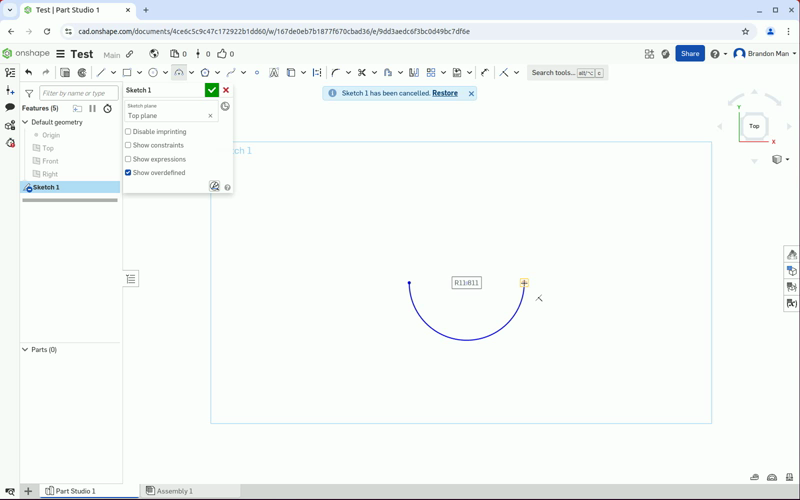
click(524, 282)
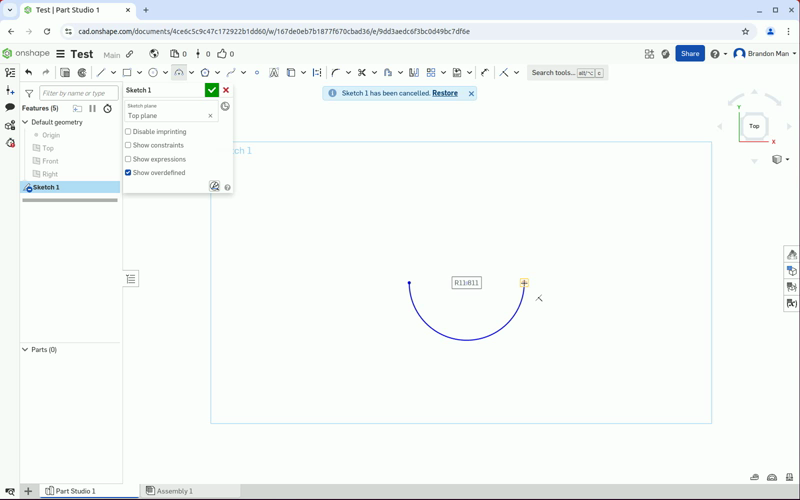
mouse_move(409, 282)
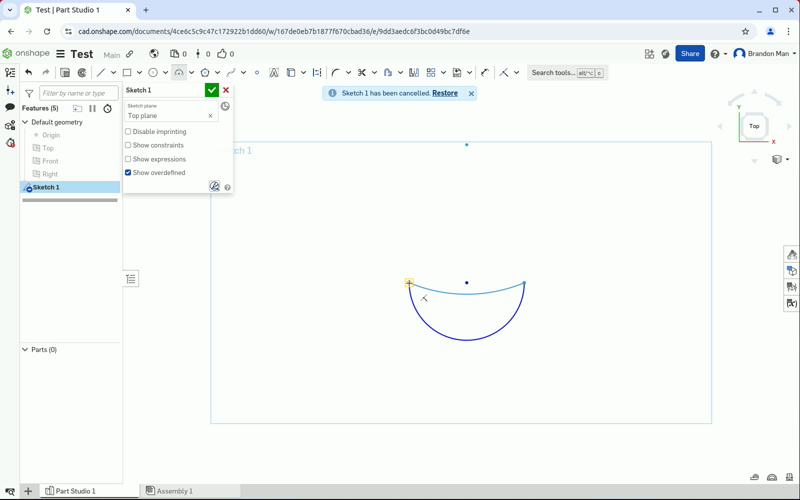
click(409, 282)
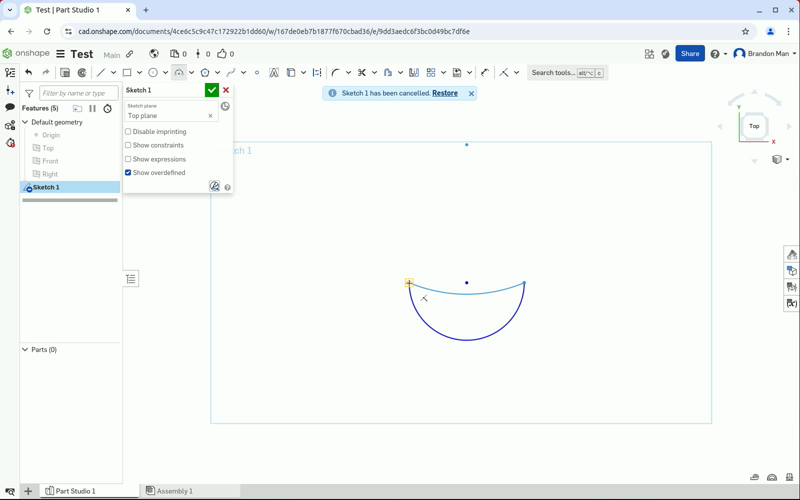
key_down(shift)
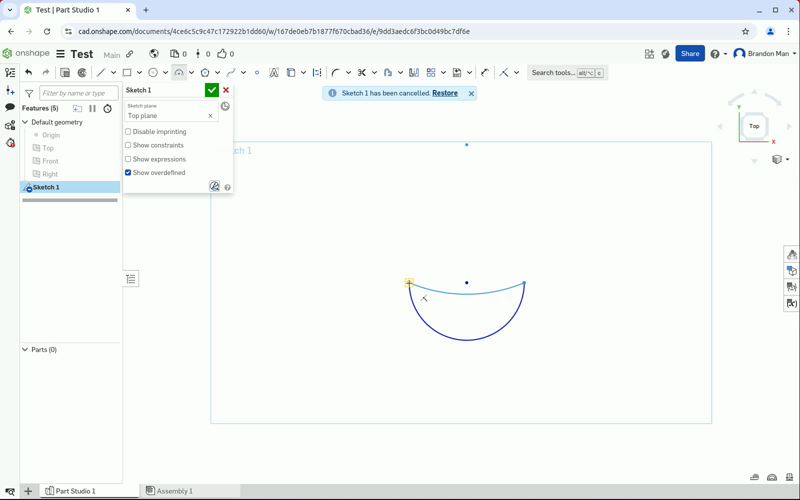
mouse_move(466, 224)
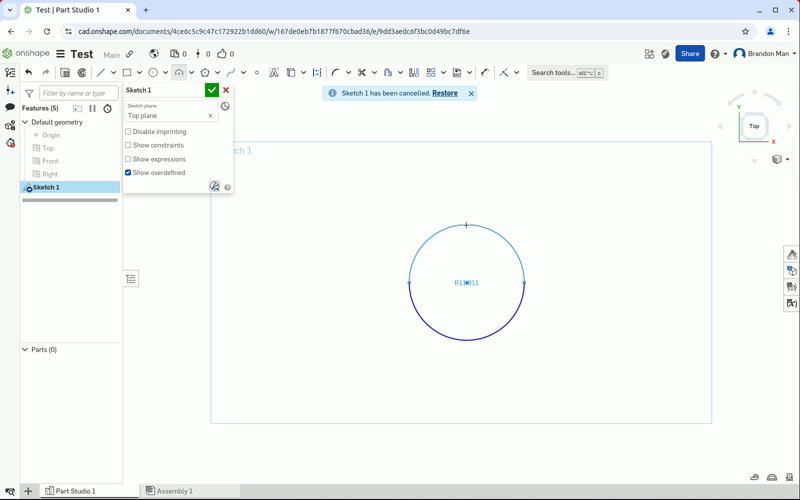
click(466, 224)
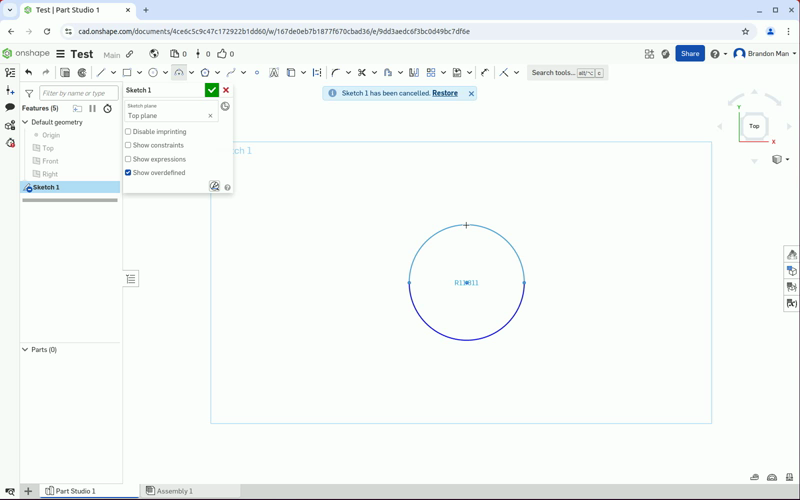
key_up(shift)
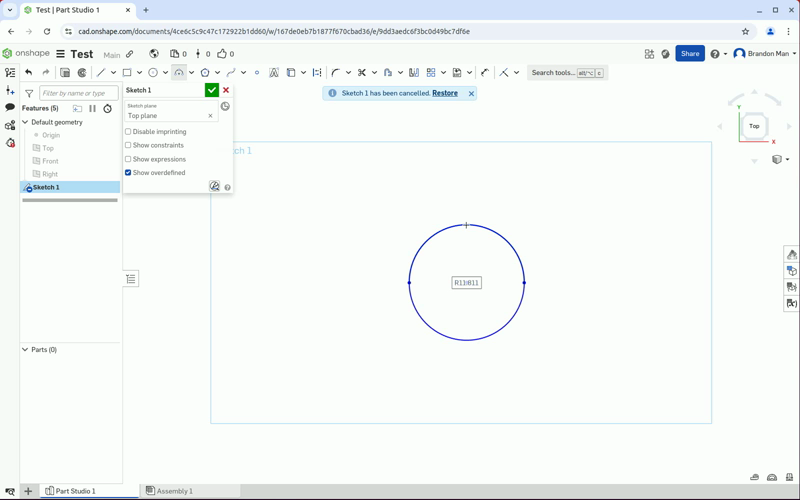
key(esc)
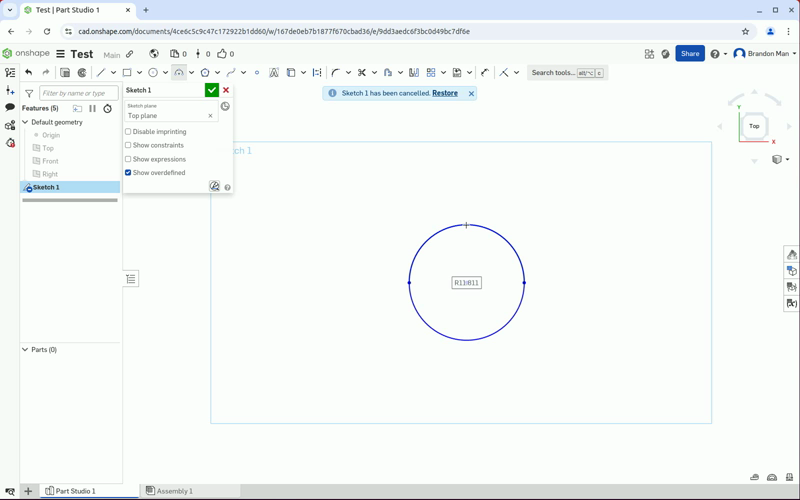
key(c)
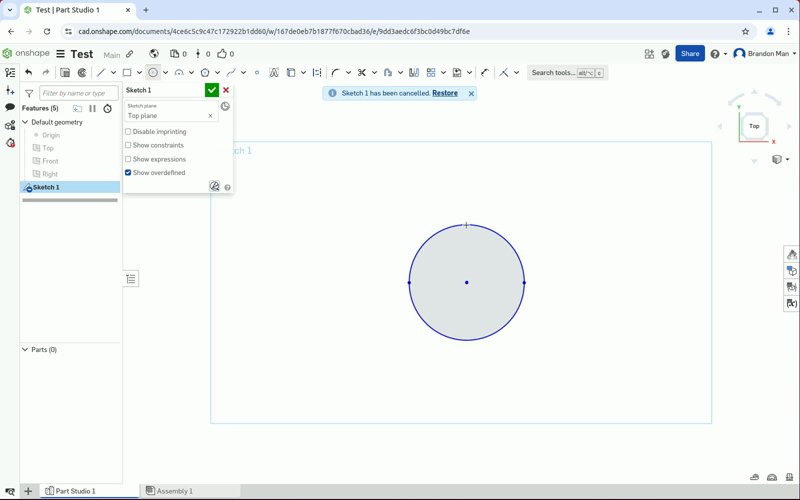
key_down(shift)
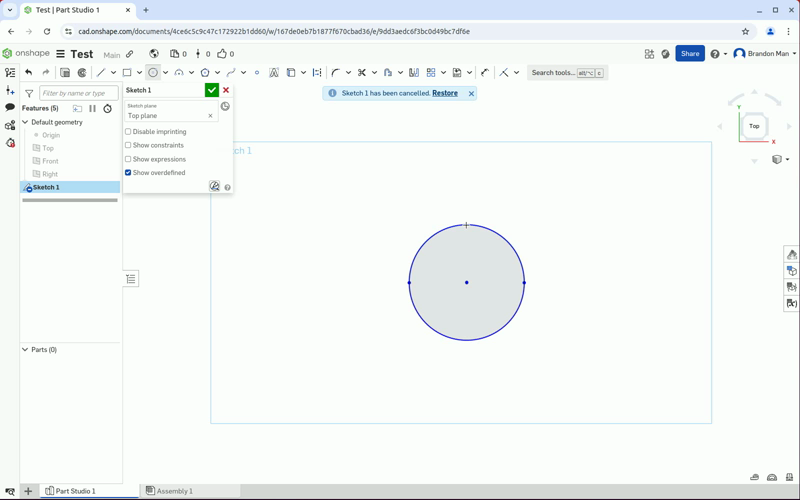
mouse_move(465, 281)
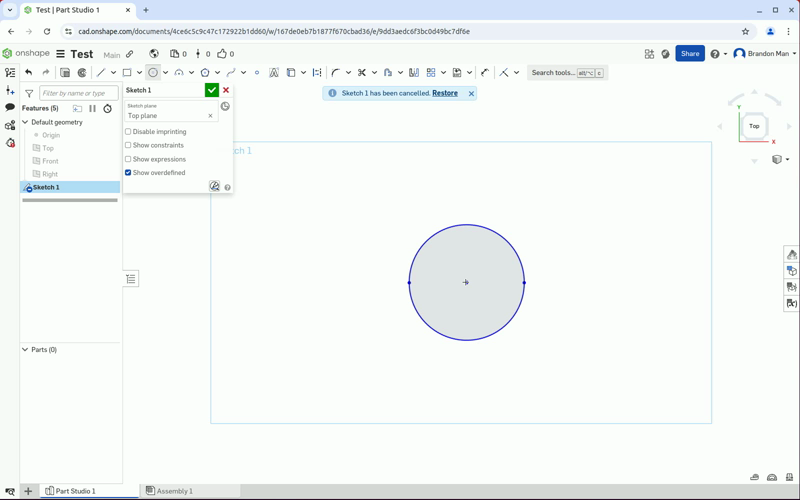
scroll(6)
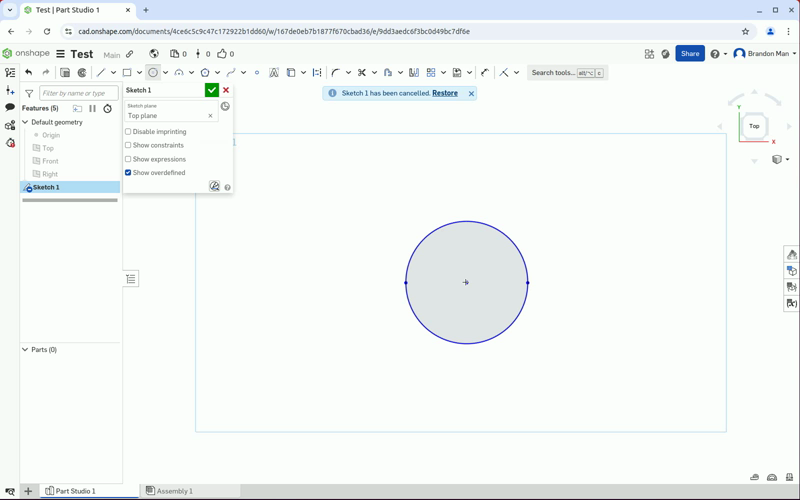
scroll(6)
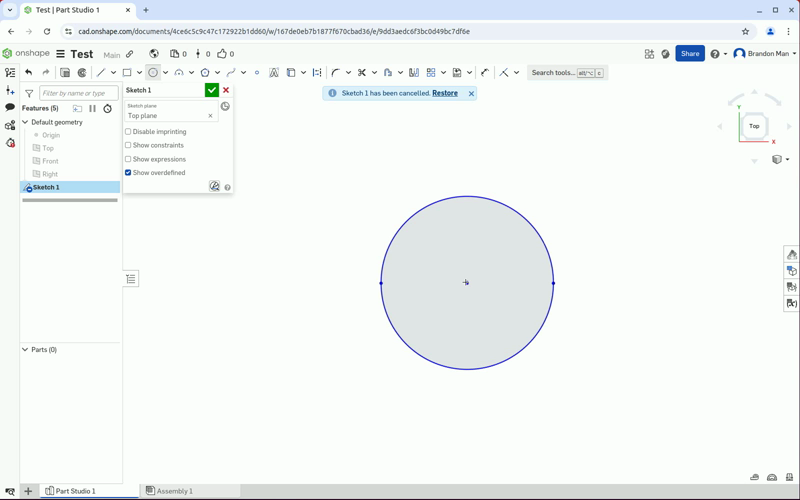
scroll(6)
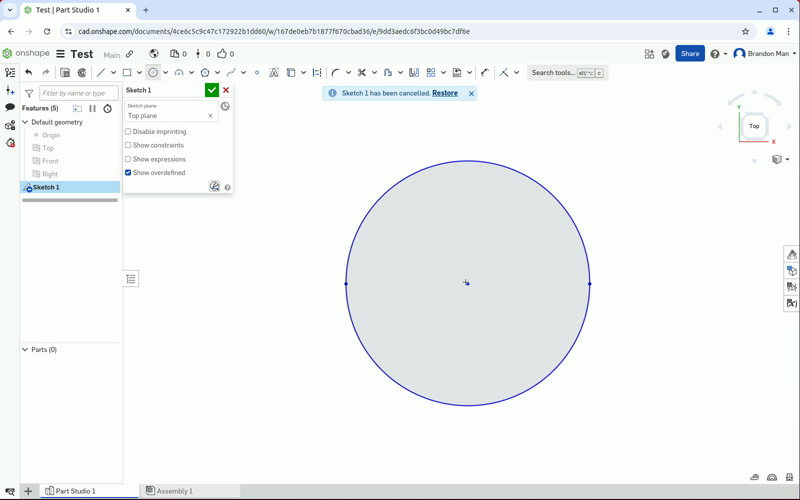
scroll(6)
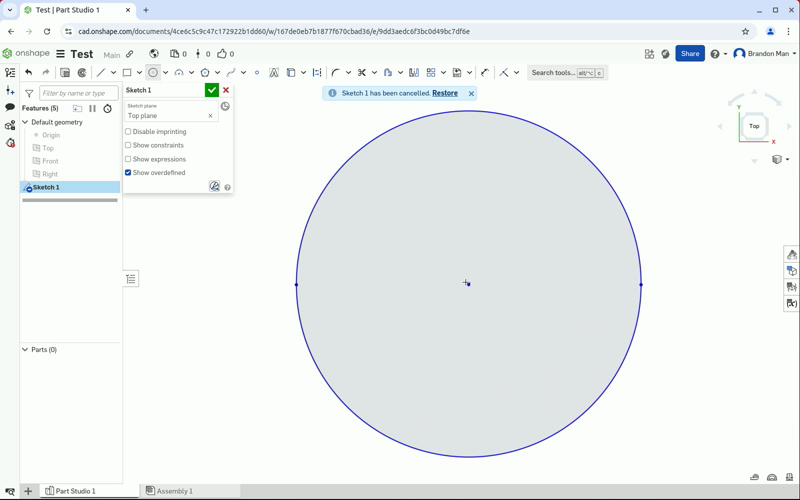
scroll(6)
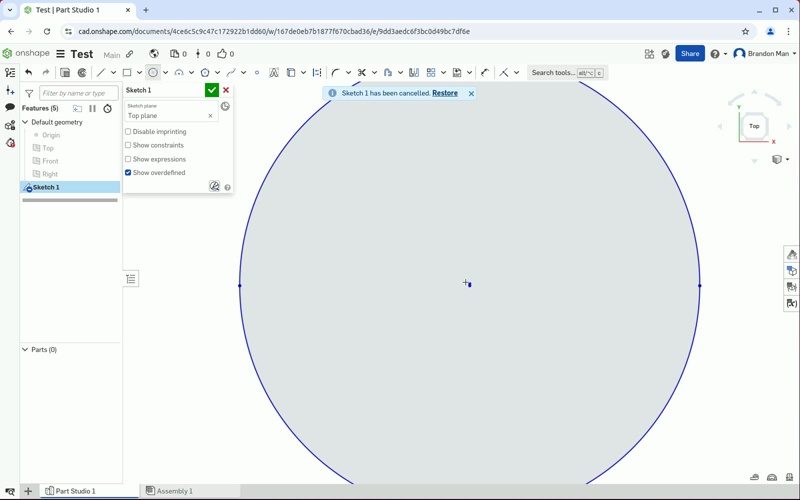
scroll(6)
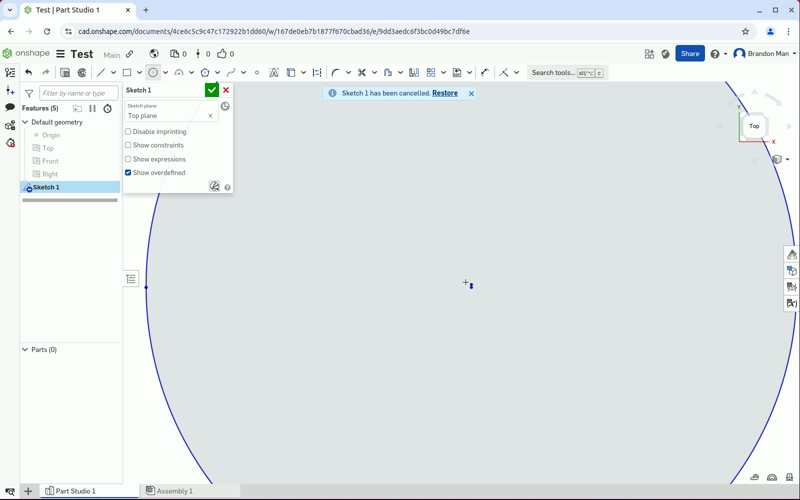
scroll(6)
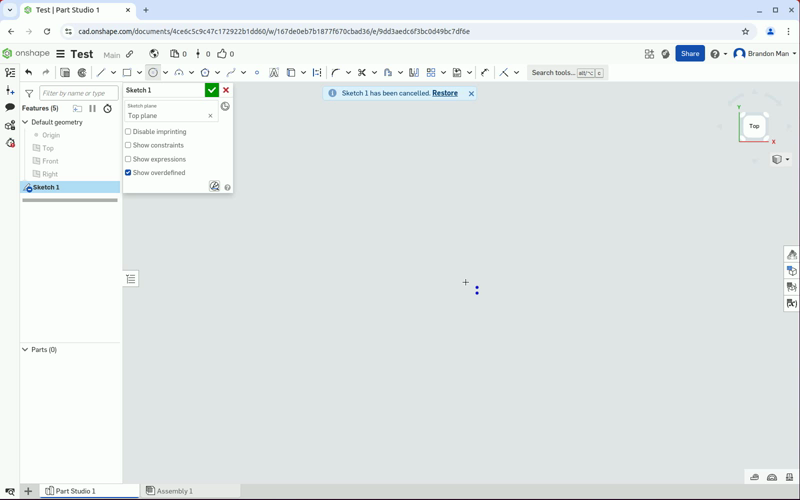
click(465, 281)
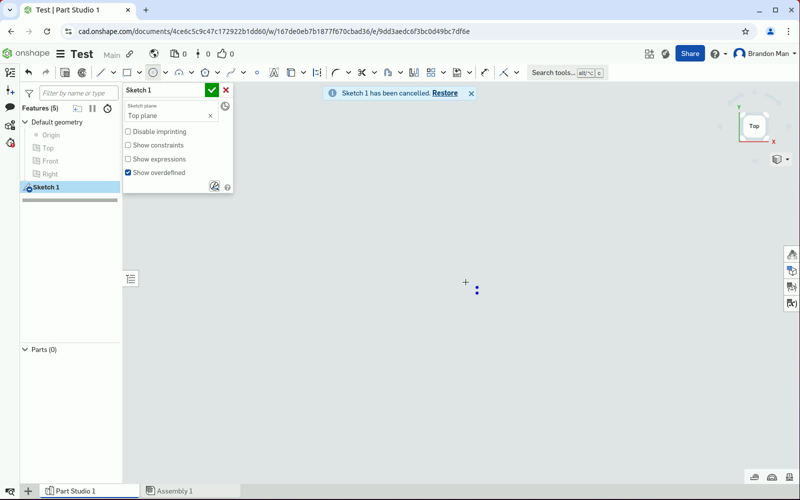
scroll(-6)
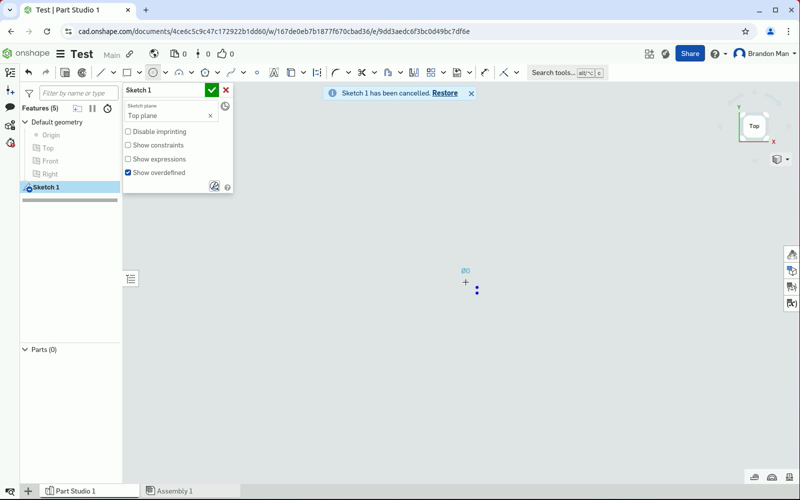
scroll(-6)
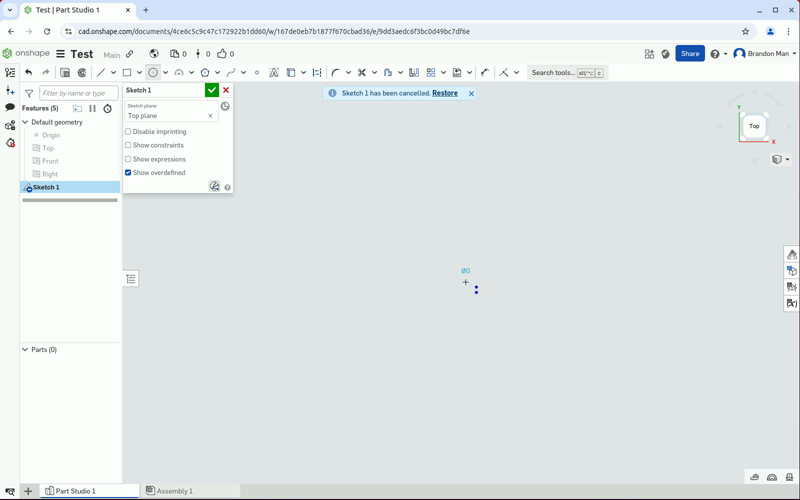
scroll(-6)
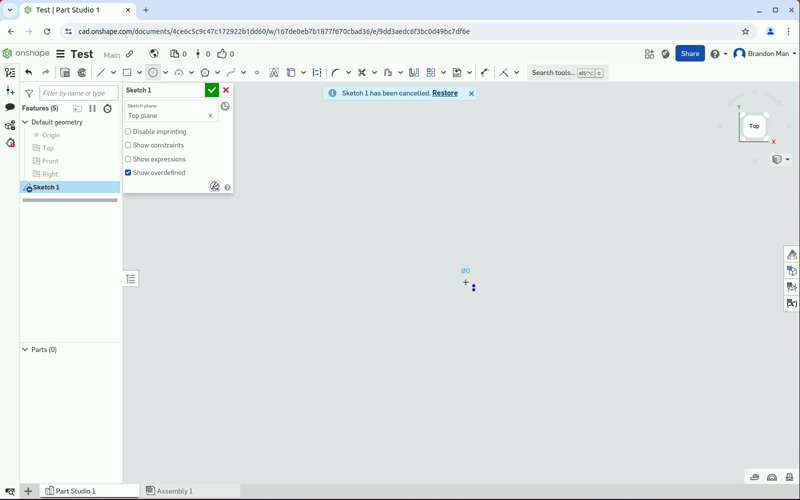
scroll(-6)
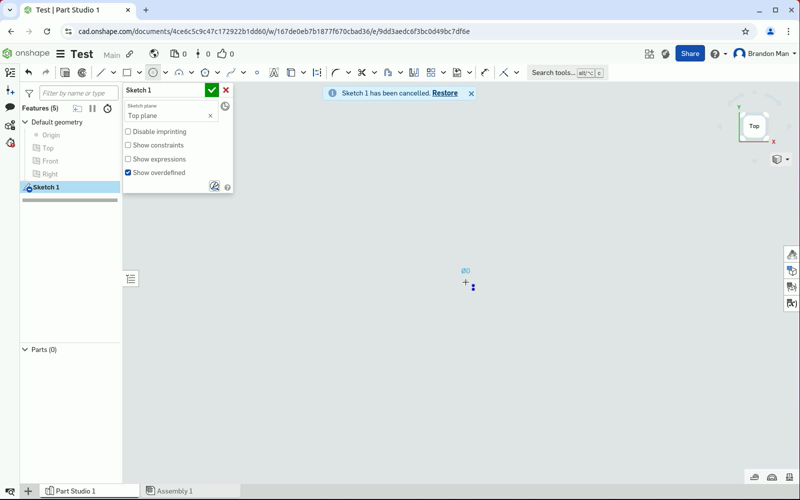
scroll(-6)
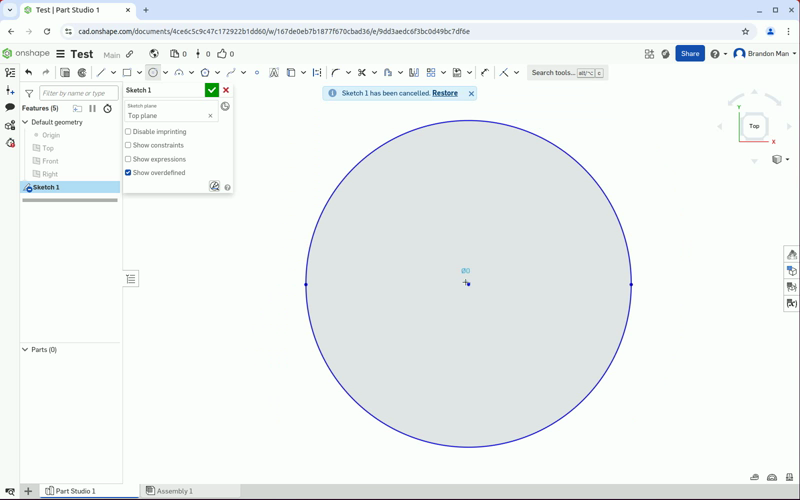
scroll(-6)
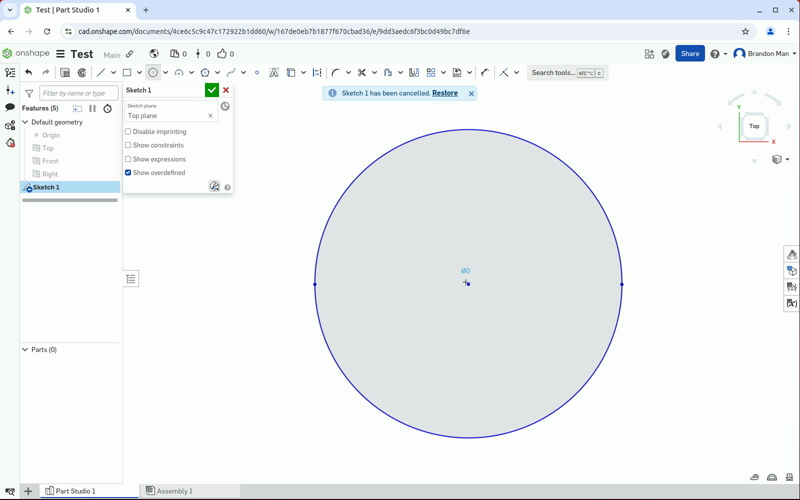
scroll(-6)
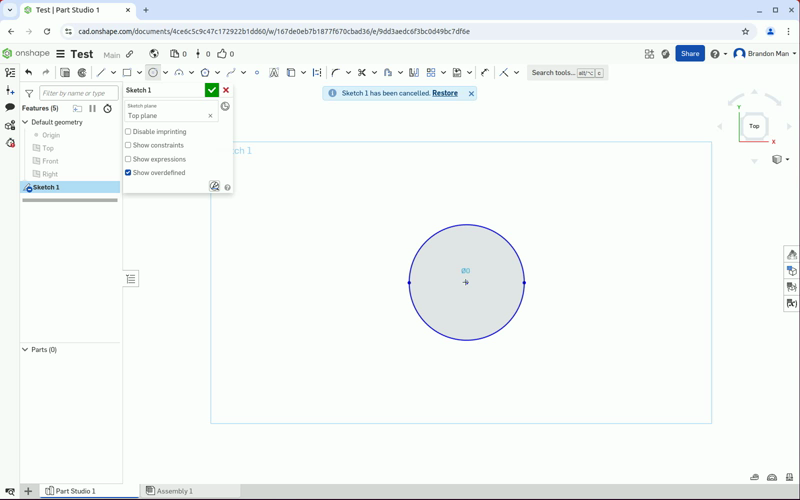
key_up(shift)
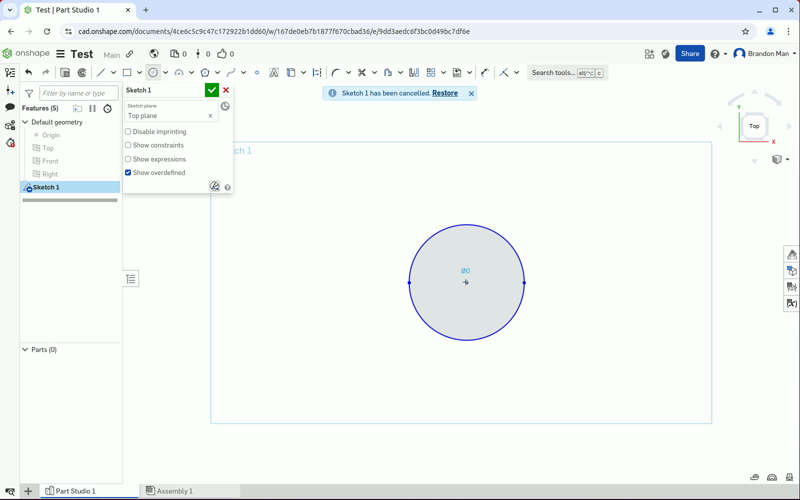
mouse_move(496, 281)
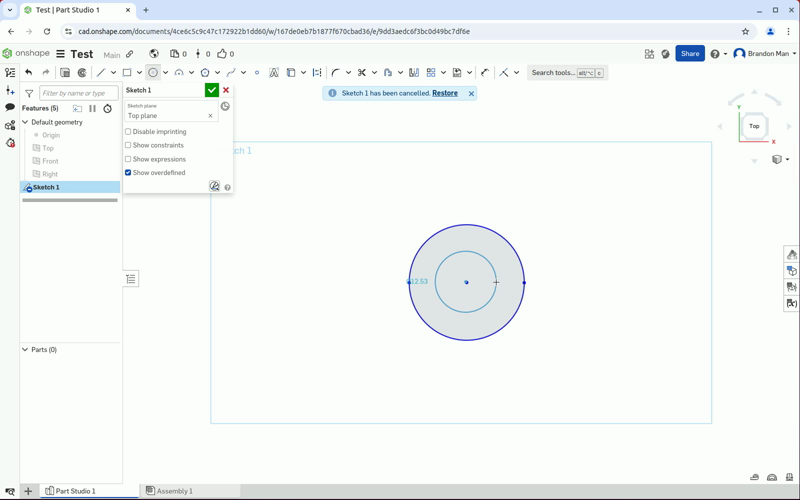
click(496, 281)
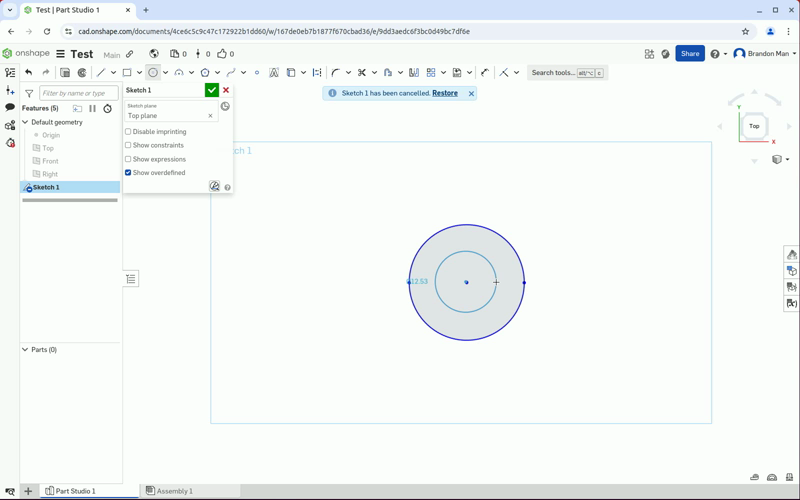
key(esc)
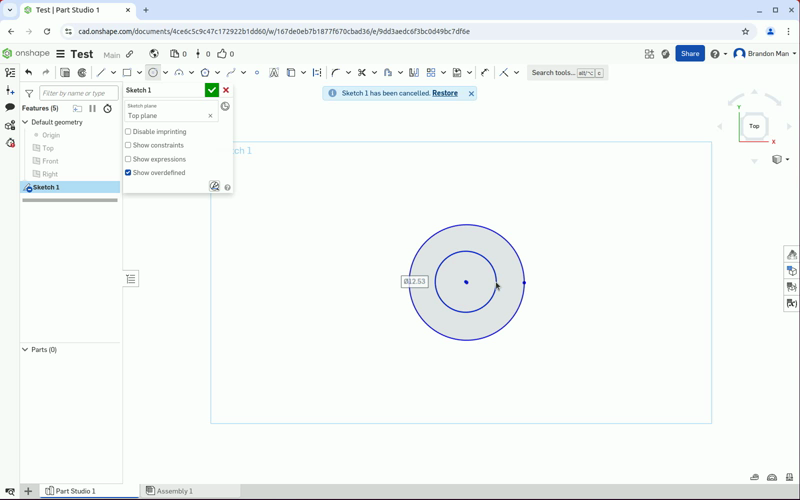
mouse_move(450, 247)
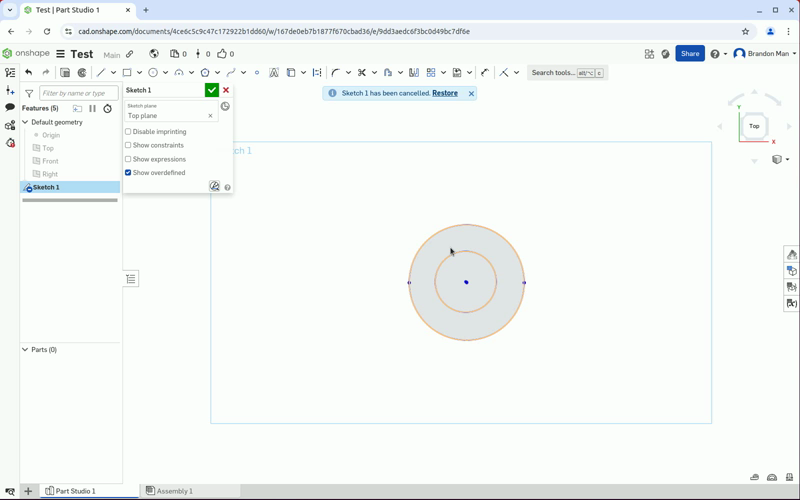
click(450, 247)
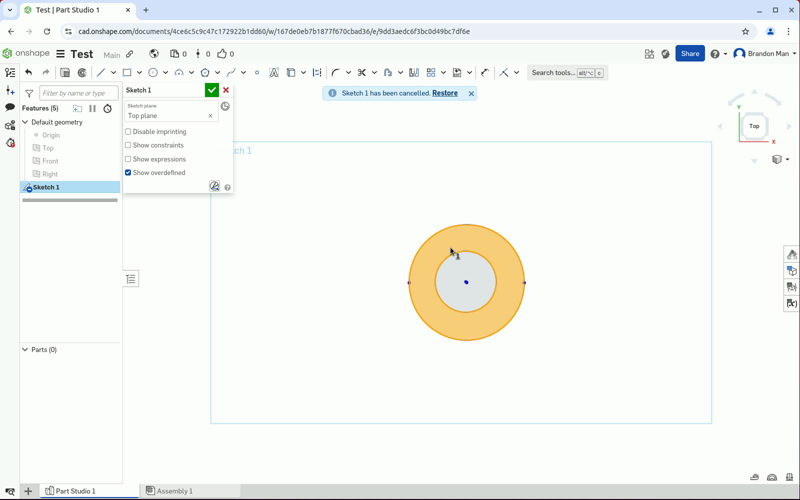
mouse_move(73, 352)
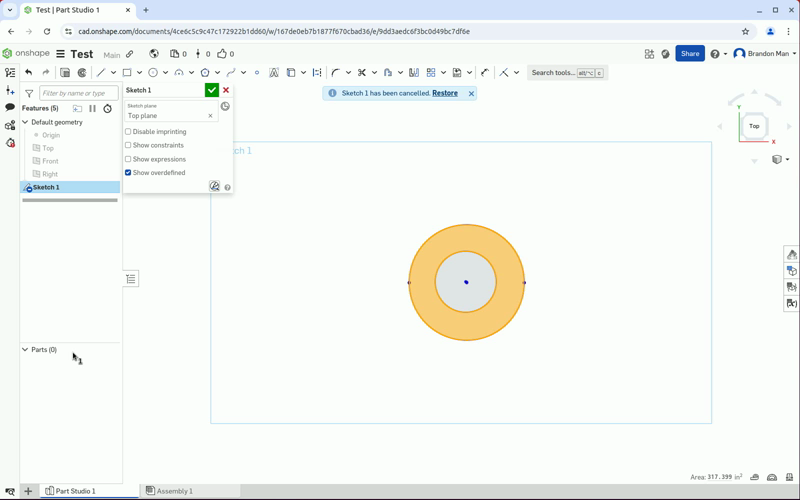
key(shift+y)
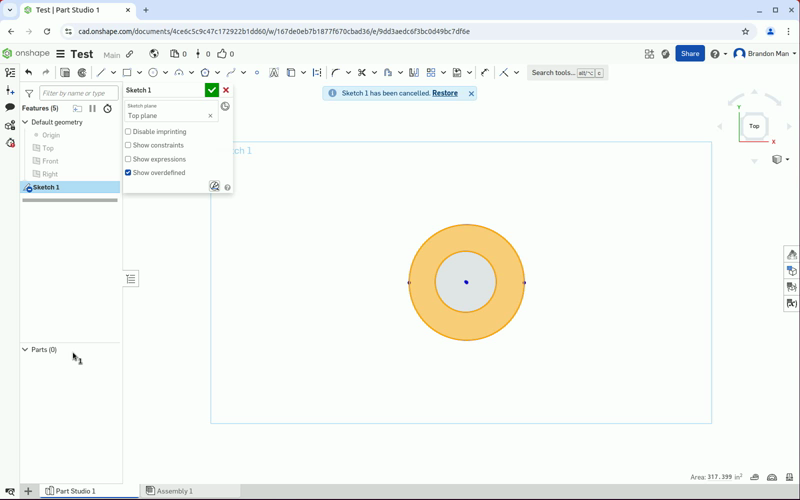
key(shift+e)
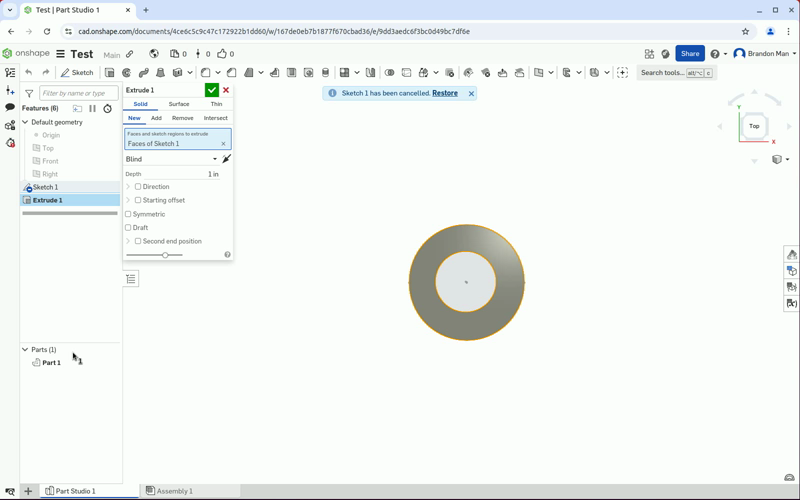
mouse_move(143, 106)
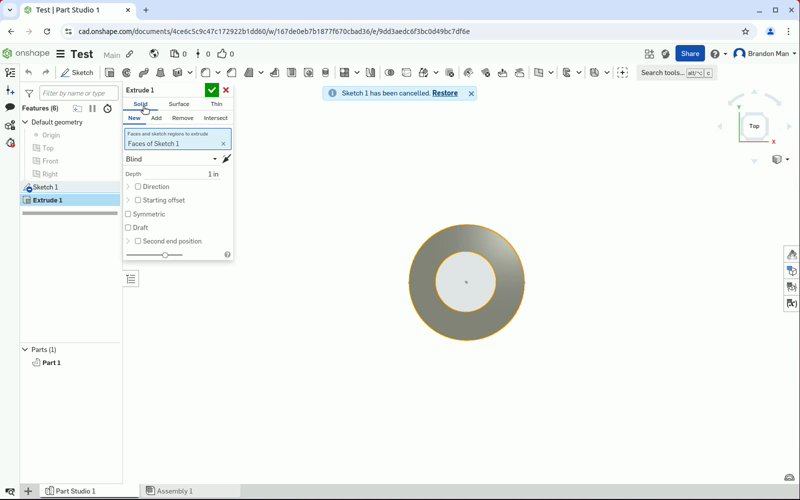
click(143, 106)
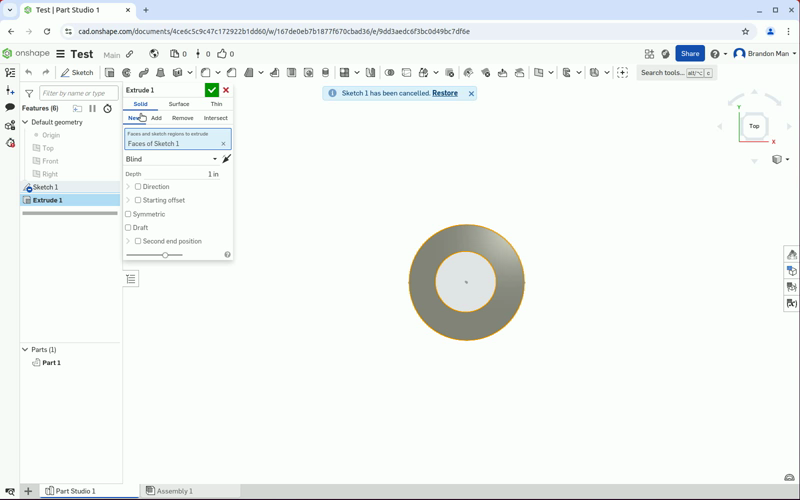
mouse_move(137, 120)
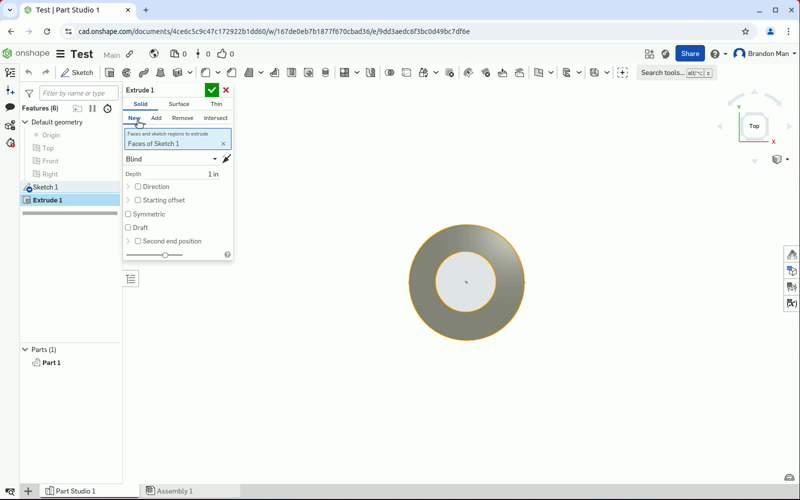
click(137, 120)
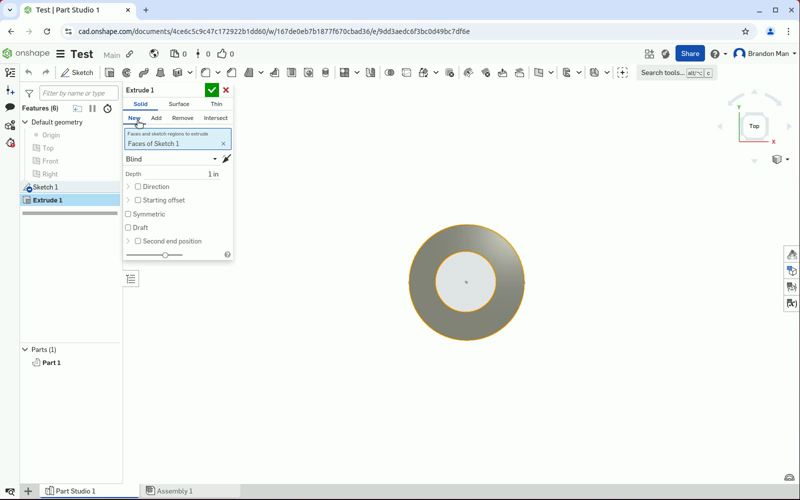
key(tab, 4)
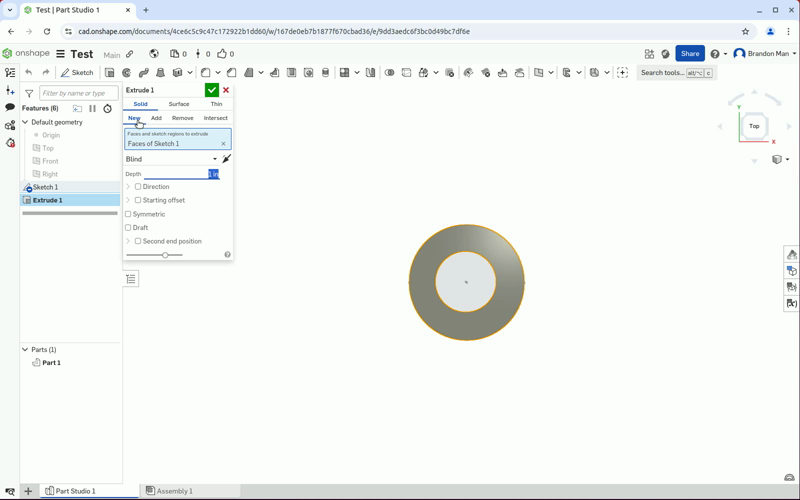
text(16.368)
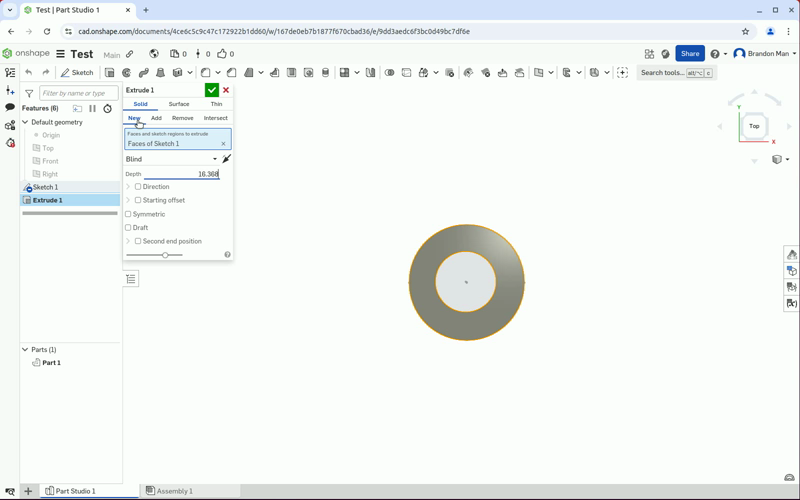
key(enter)
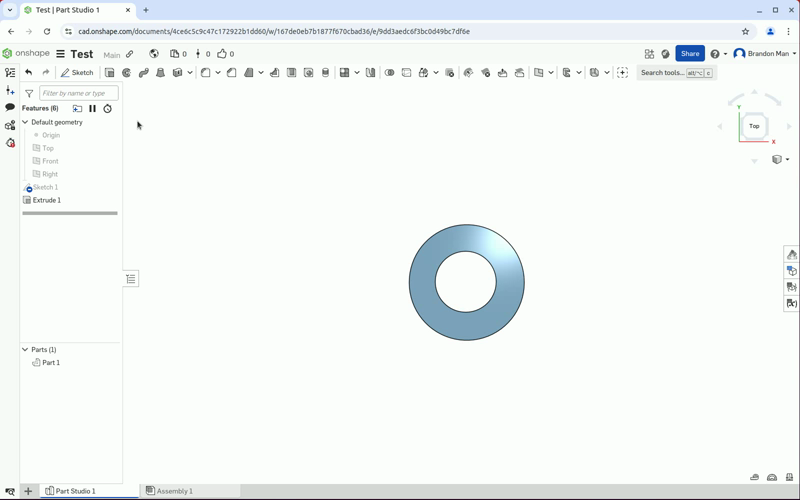
key(shift+h)
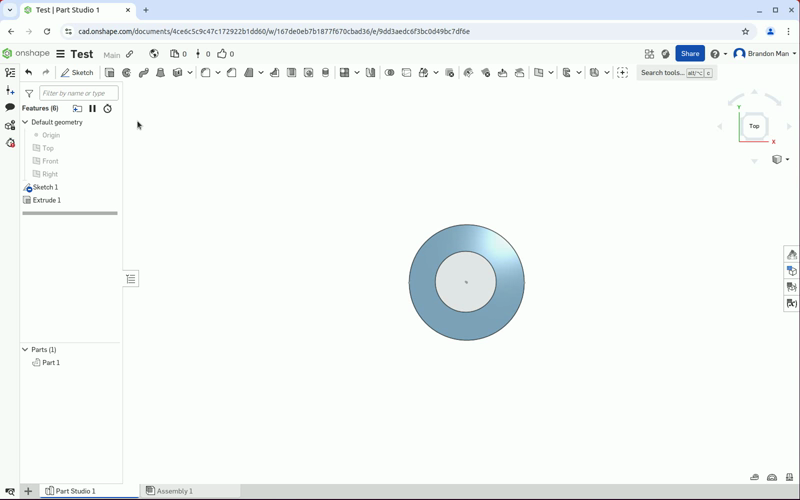
key(shift+h)
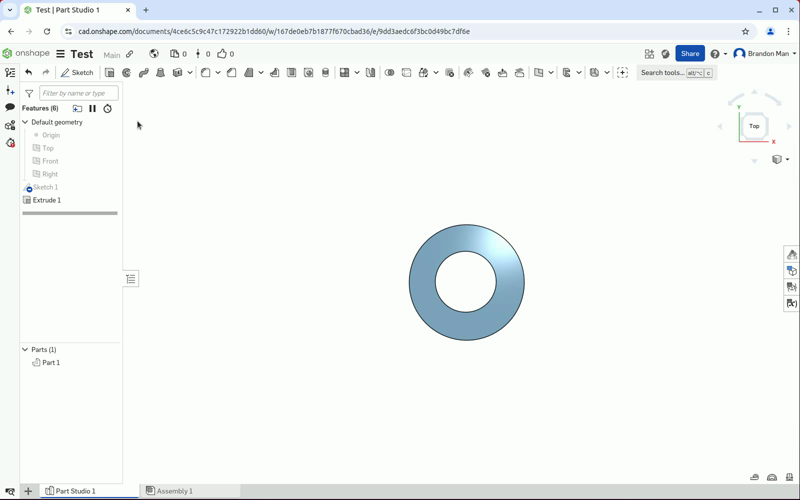
mouse_move(73, 189)
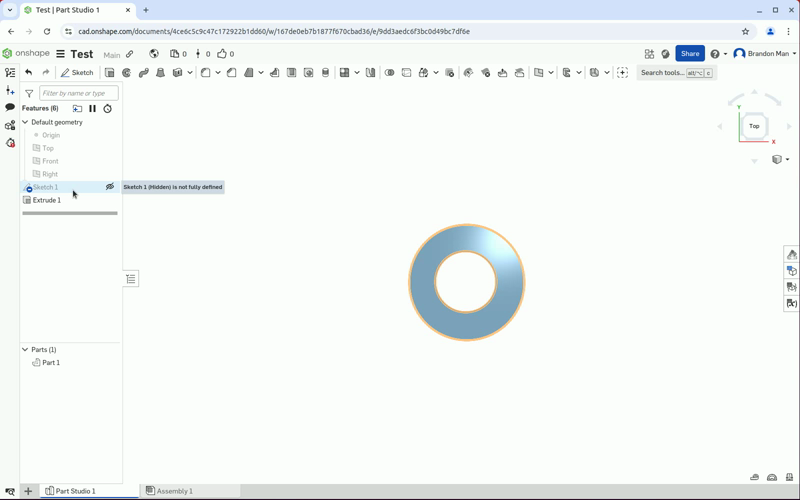
click(73, 189)
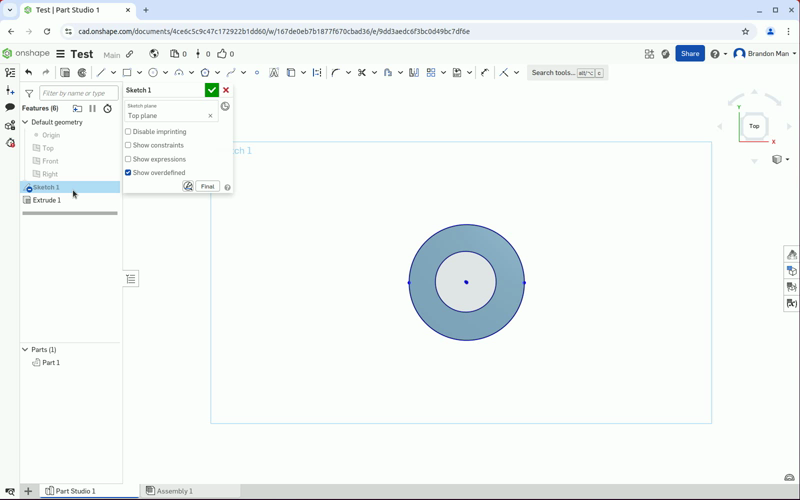
mouse_move(229, 92)
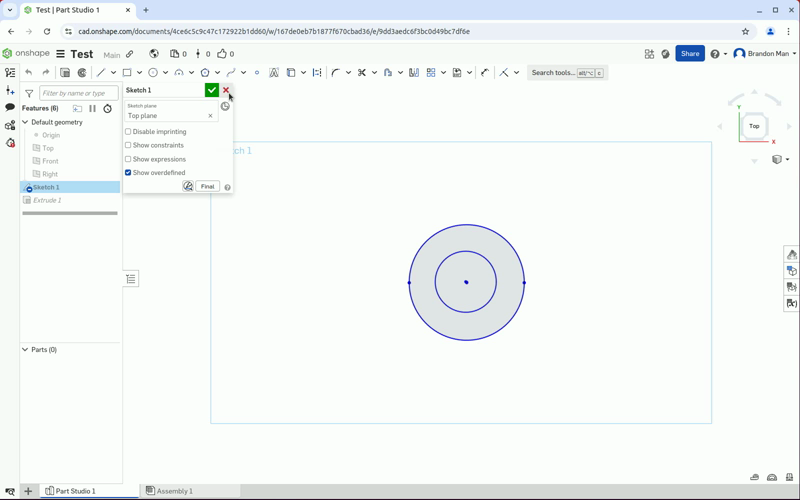
click(229, 92)
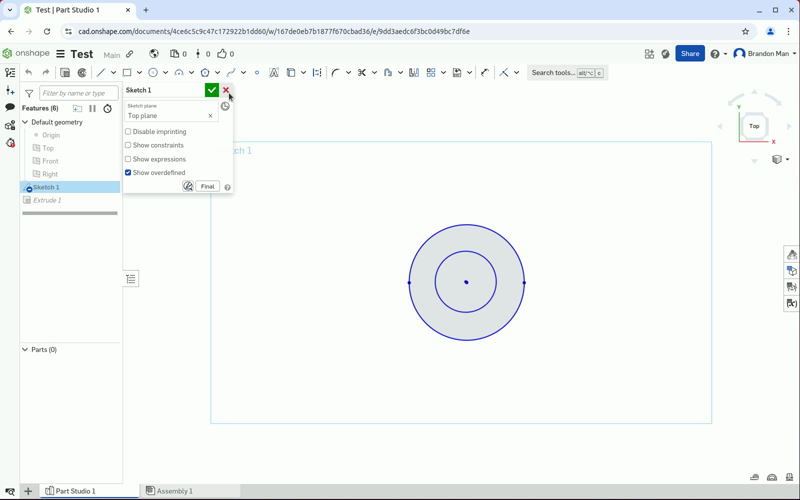
key(shift+s)
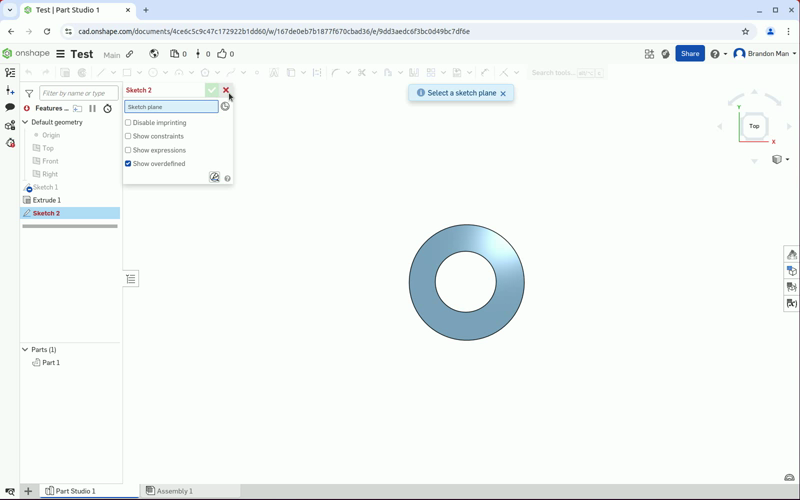
mouse_move(73, 150)
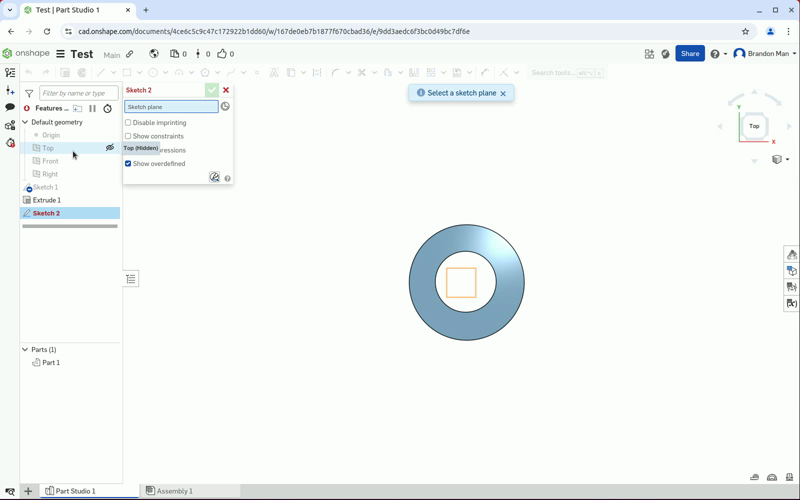
click(73, 150)
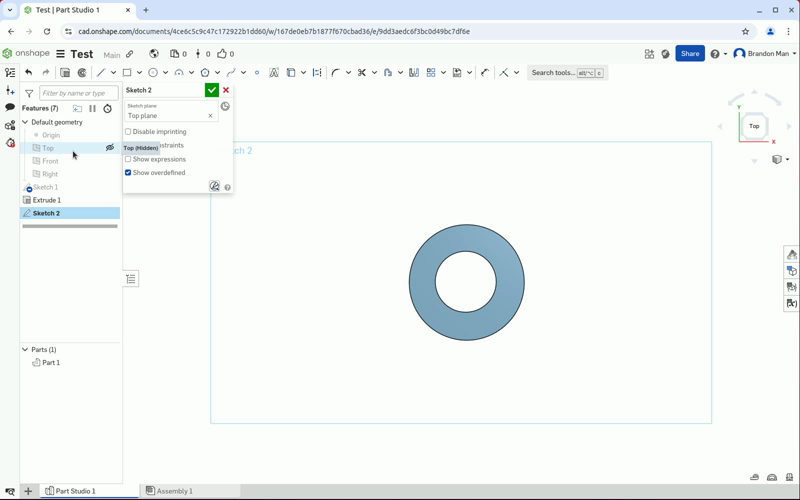
mouse_move(73, 352)
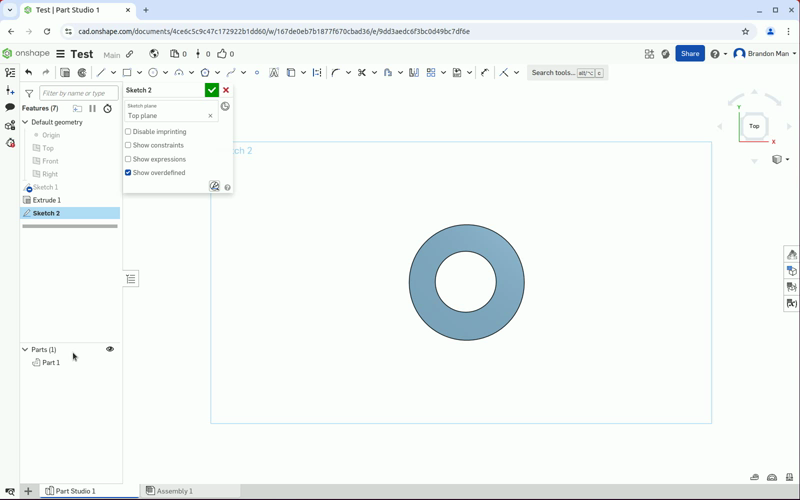
key(y)
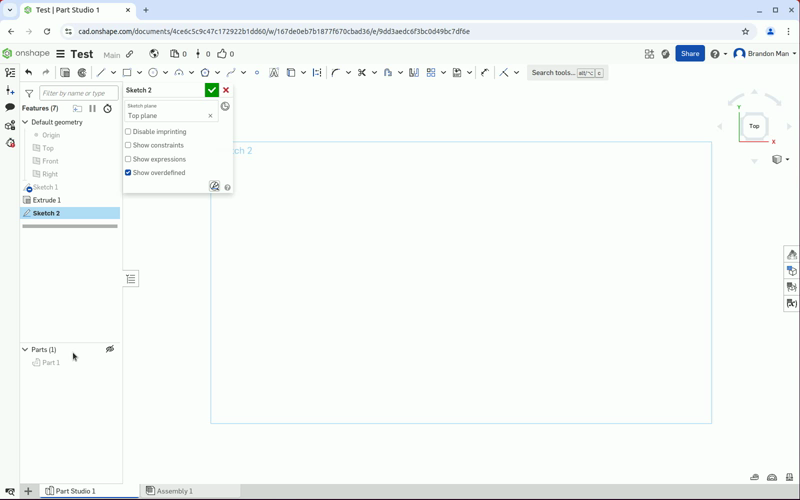
key(l)
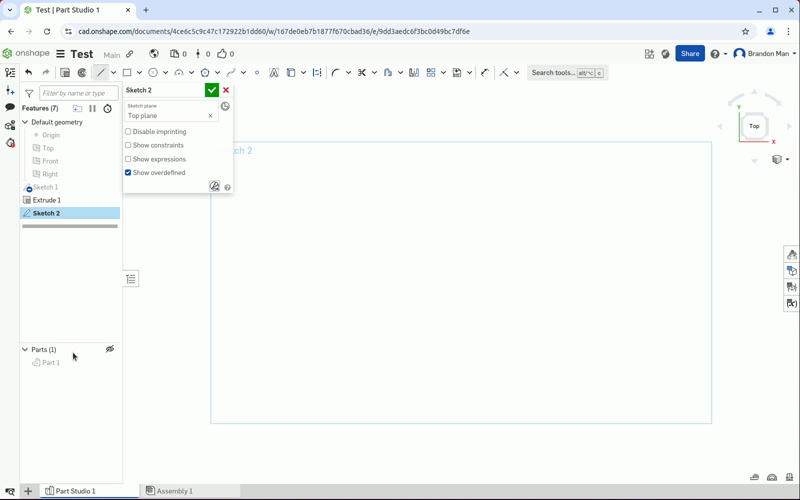
key_down(shift)
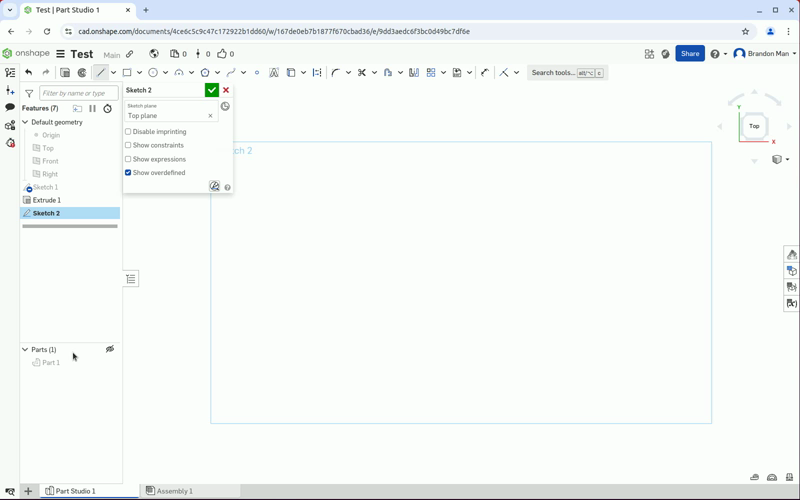
mouse_move(348, 366)
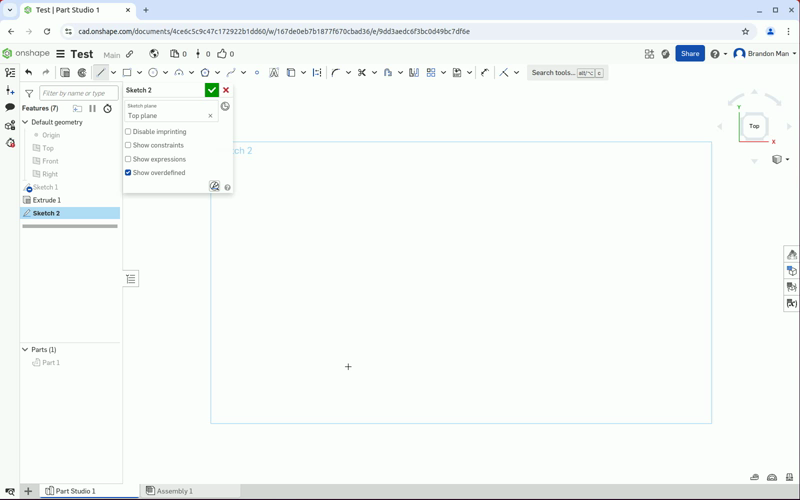
click(348, 366)
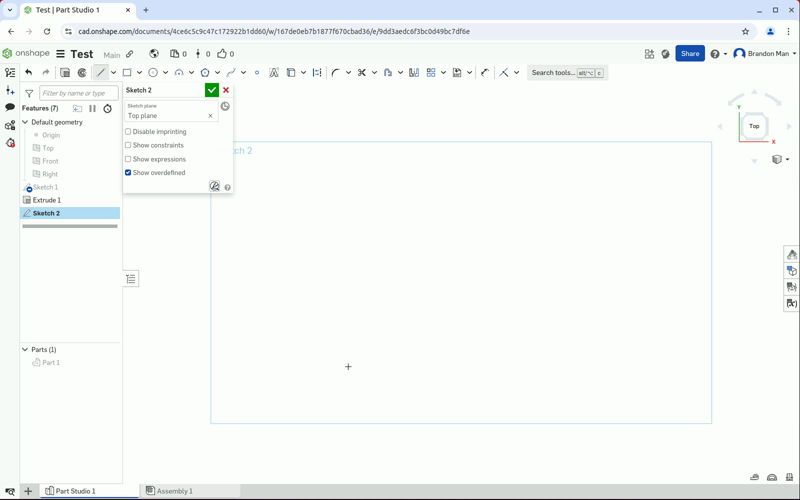
key_up(shift)
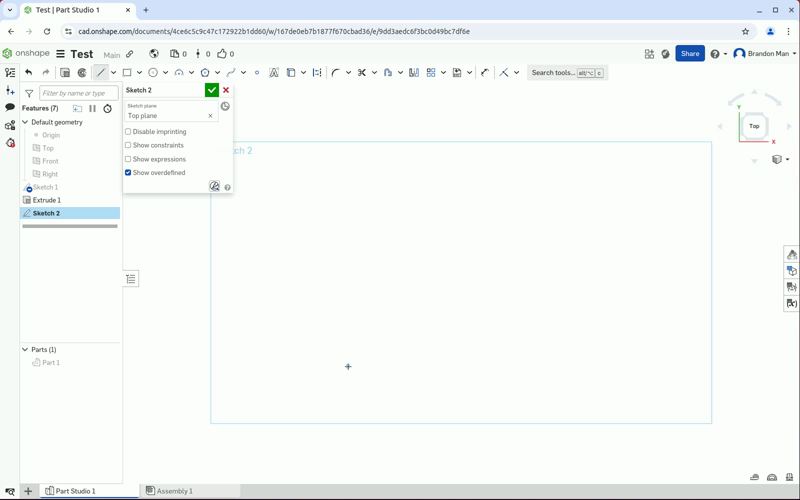
key_down(shift)
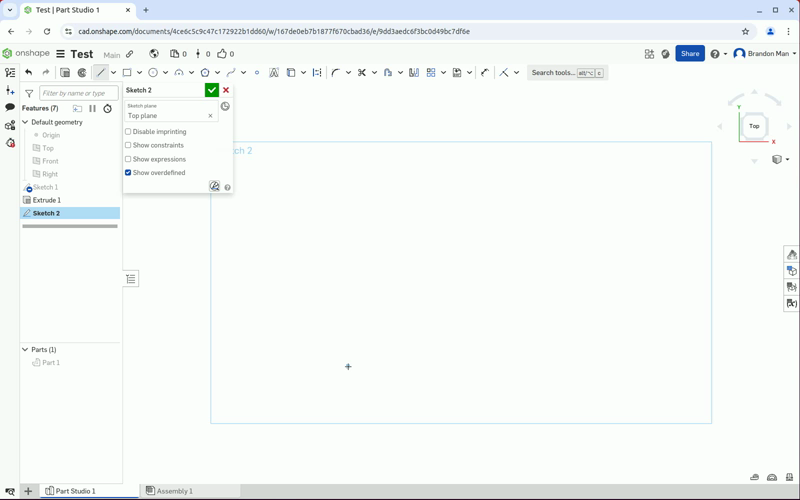
mouse_move(572, 366)
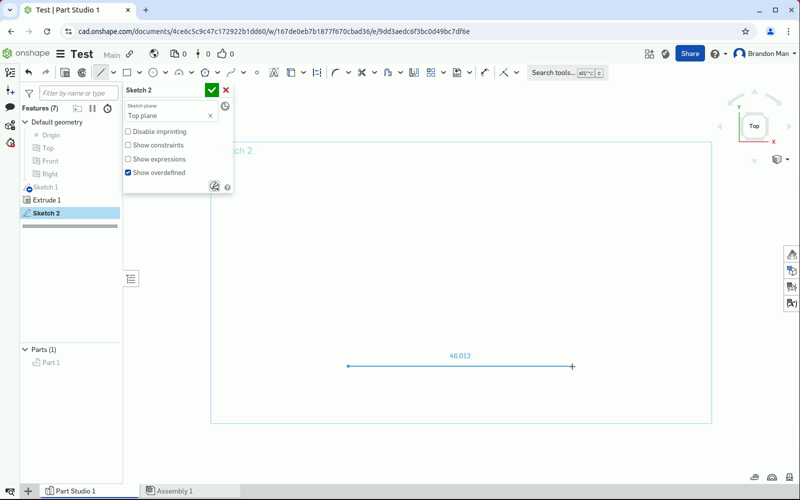
click(572, 366)
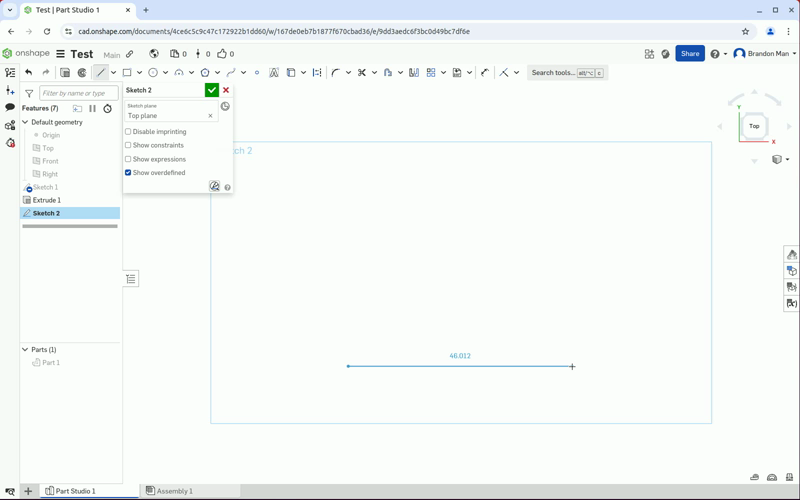
key_up(shift)
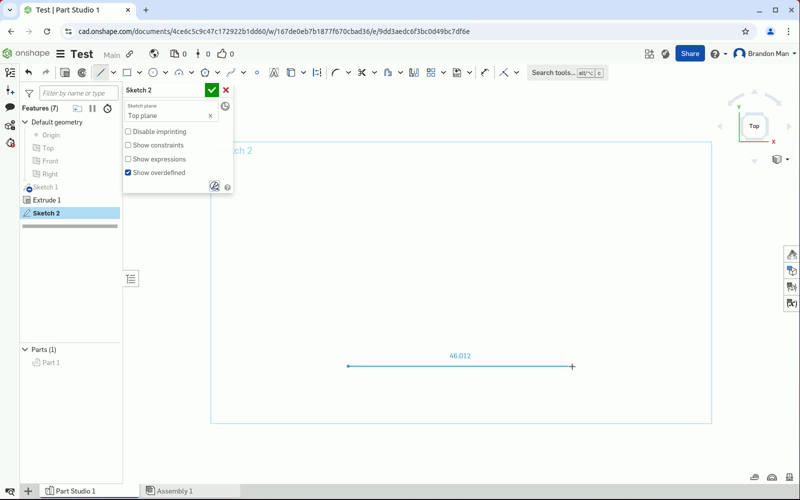
key_down(shift)
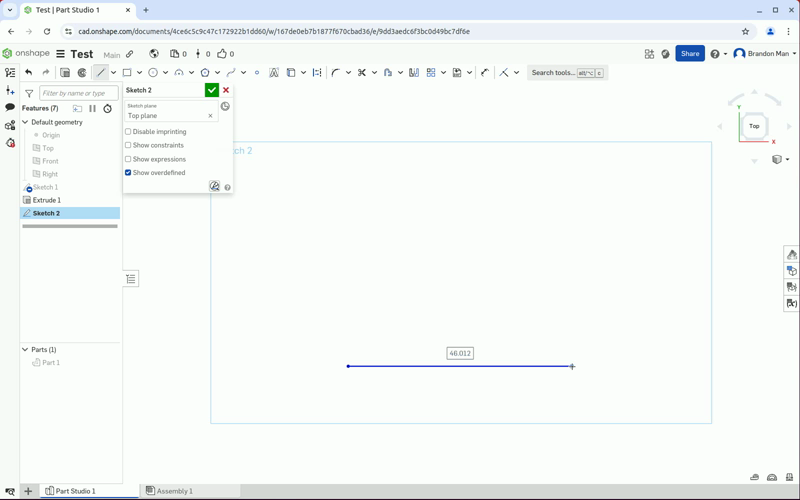
mouse_move(572, 198)
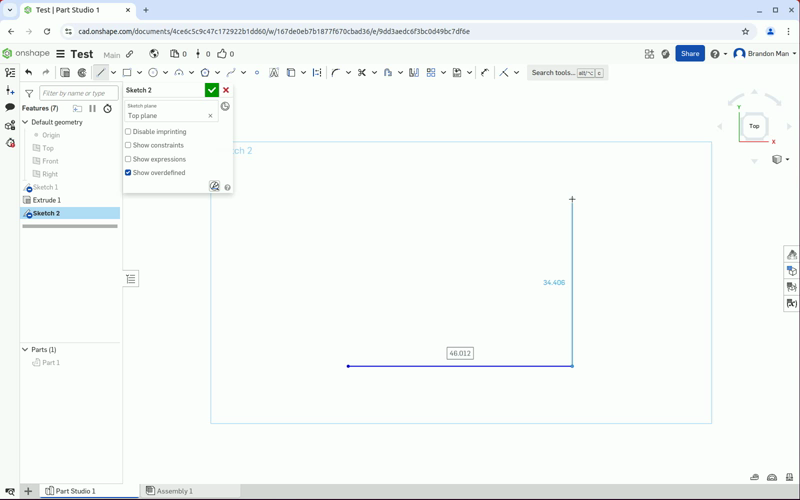
click(572, 198)
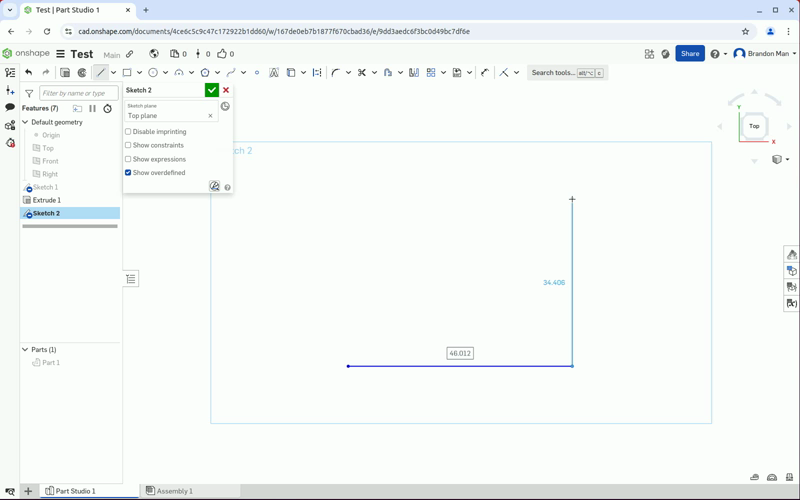
key_up(shift)
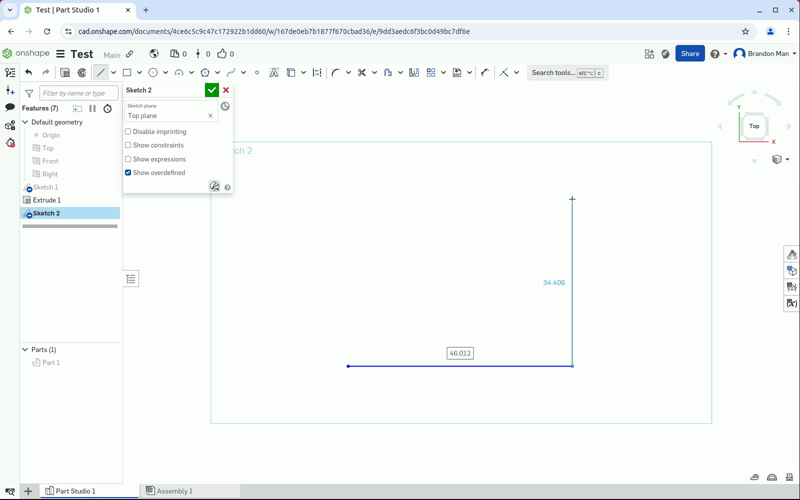
key_down(shift)
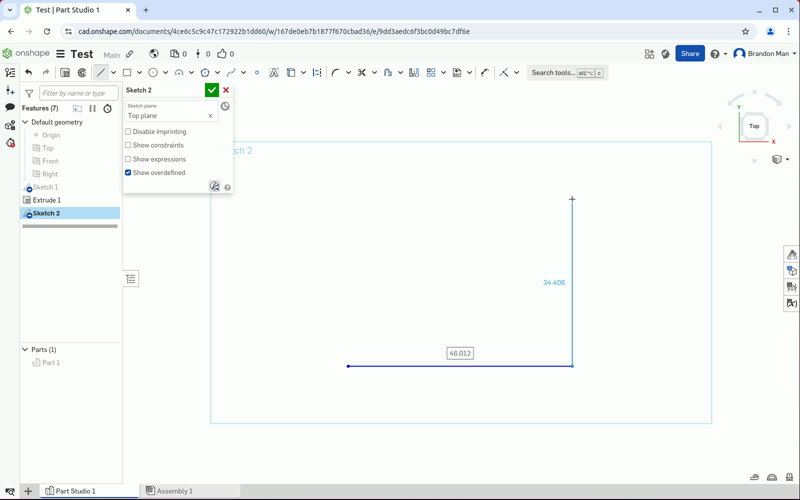
mouse_move(348, 198)
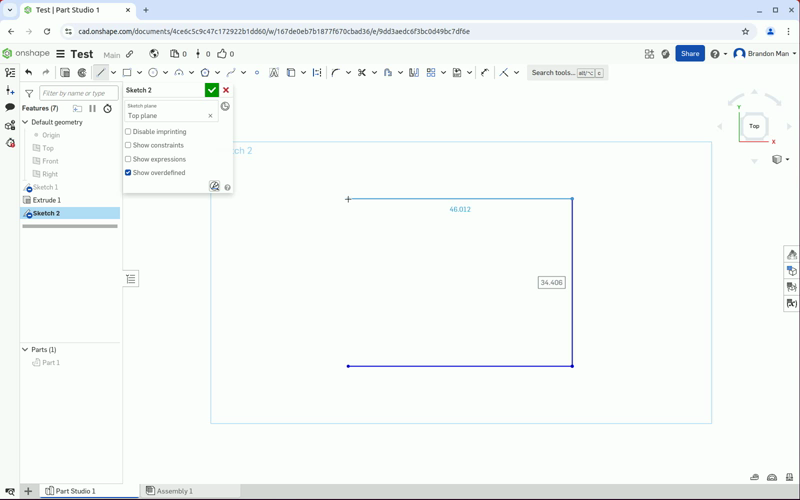
click(348, 198)
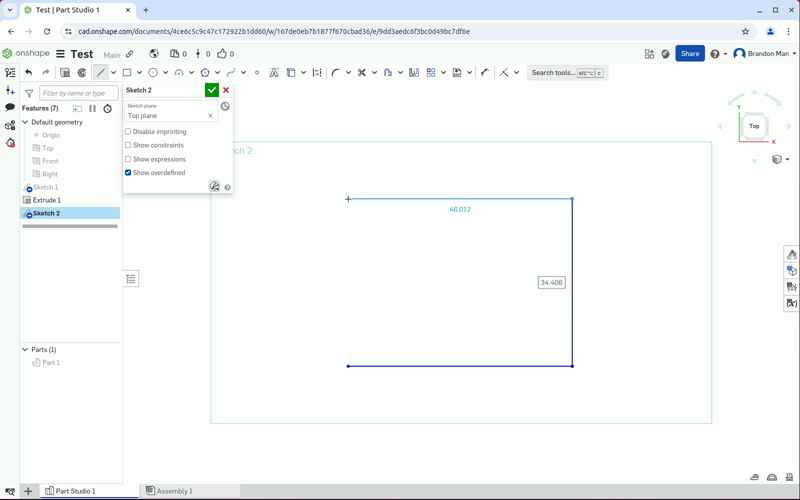
key_up(shift)
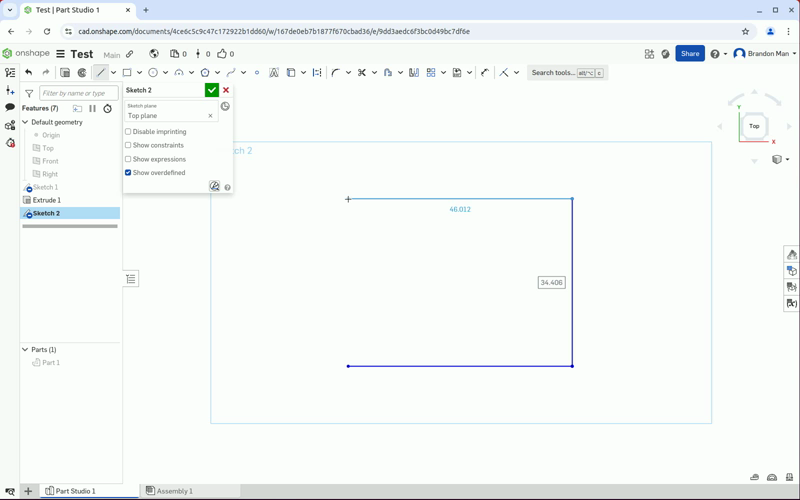
key_down(shift)
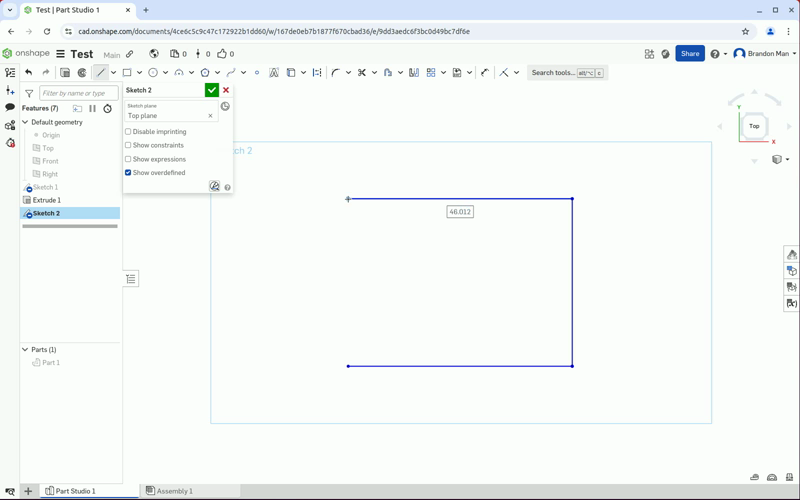
mouse_move(348, 366)
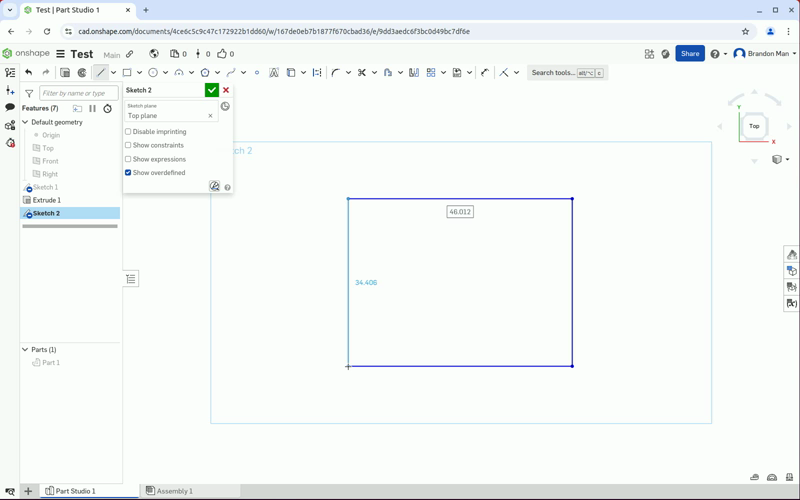
key_up(shift)
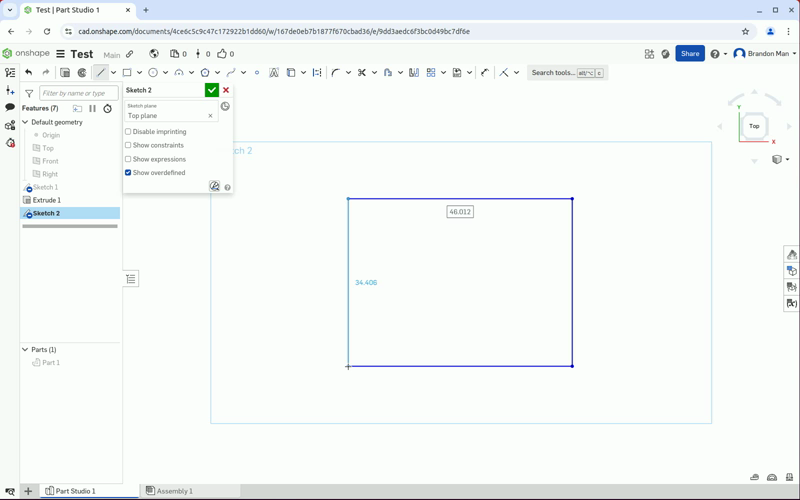
click(348, 366)
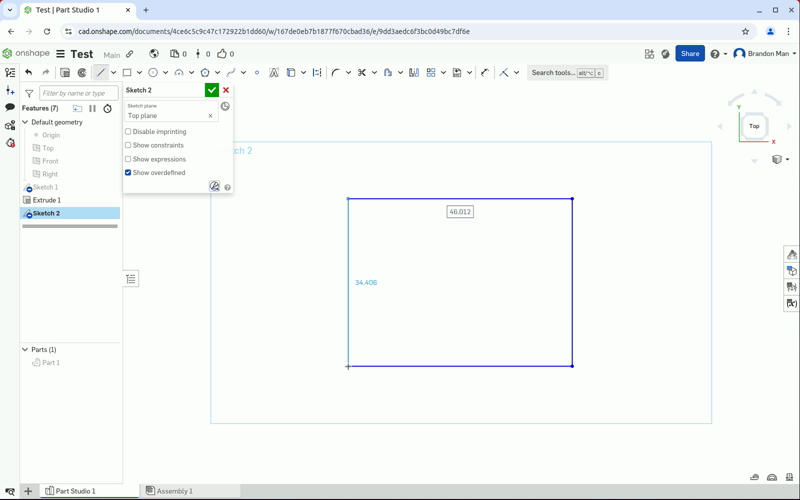
key(esc)
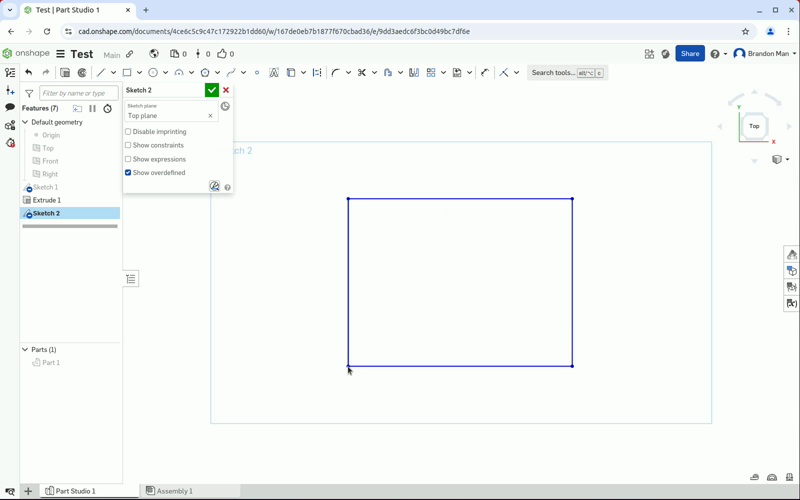
key(a)
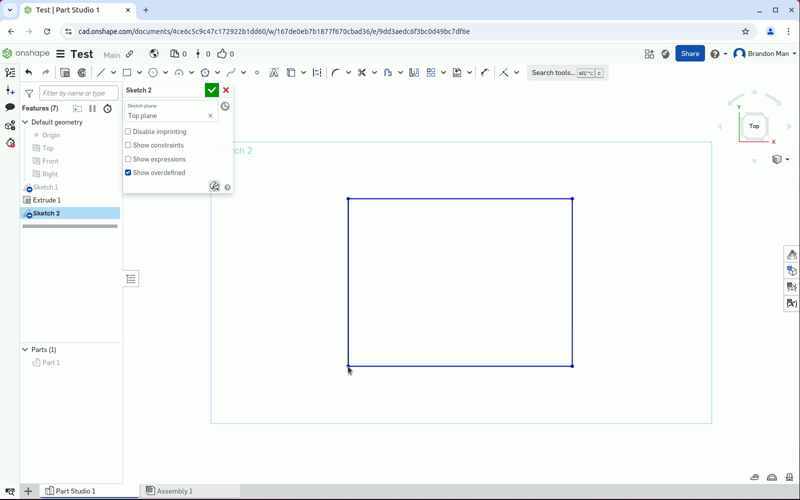
key_down(shift)
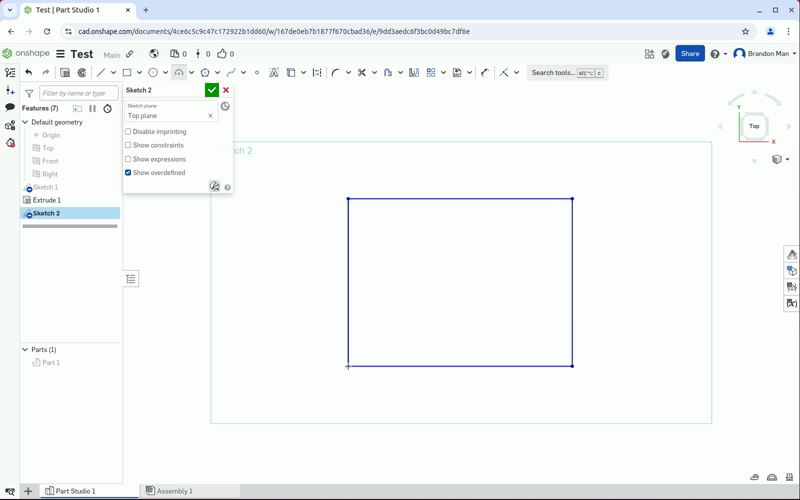
mouse_move(409, 283)
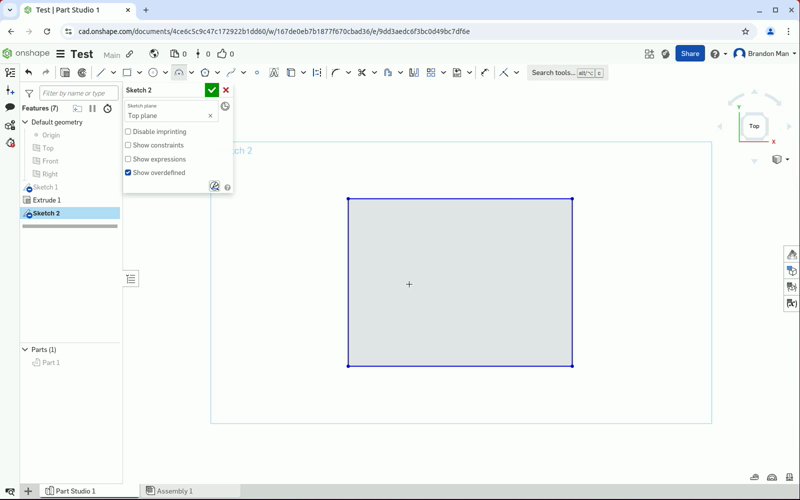
click(409, 283)
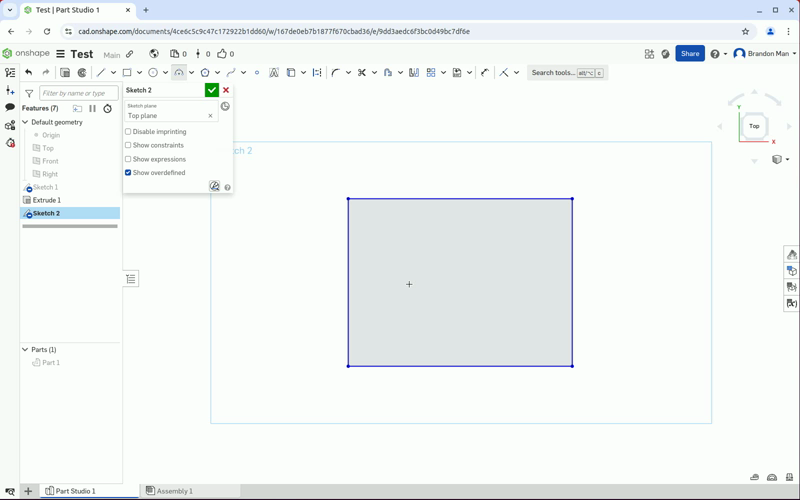
key_up(shift)
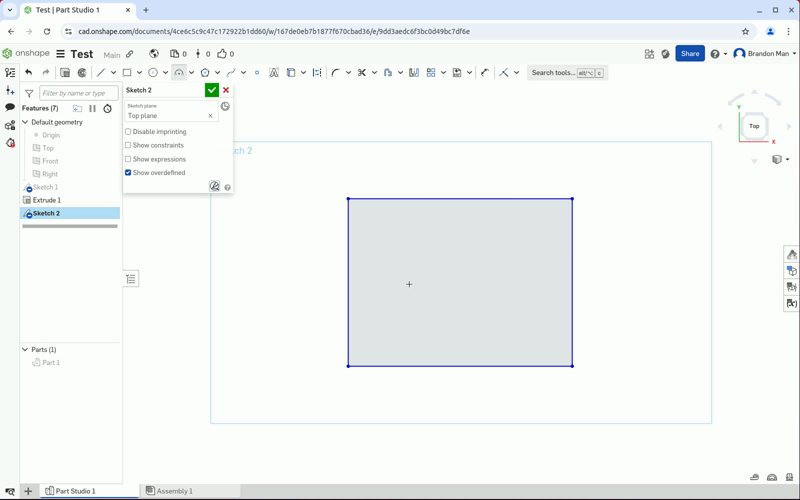
key_down(shift)
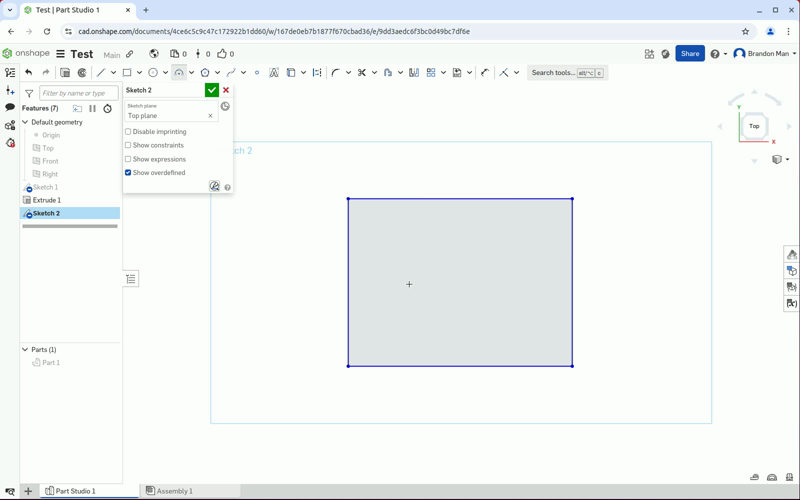
mouse_move(522, 283)
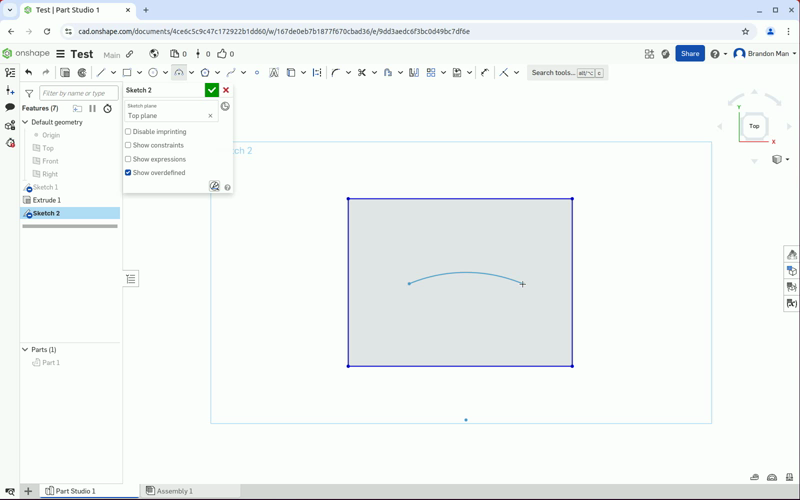
click(522, 283)
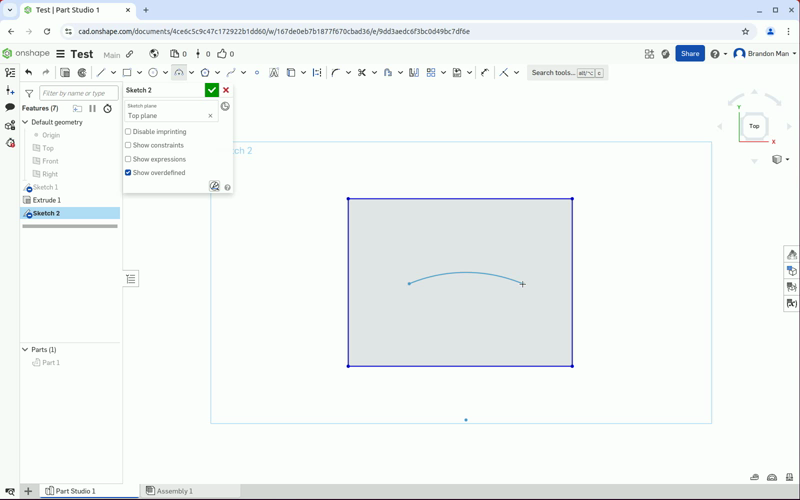
mouse_move(466, 340)
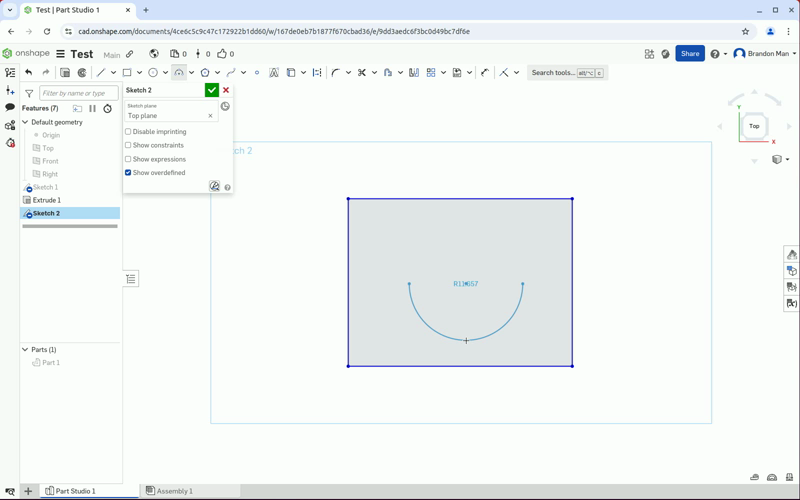
click(466, 340)
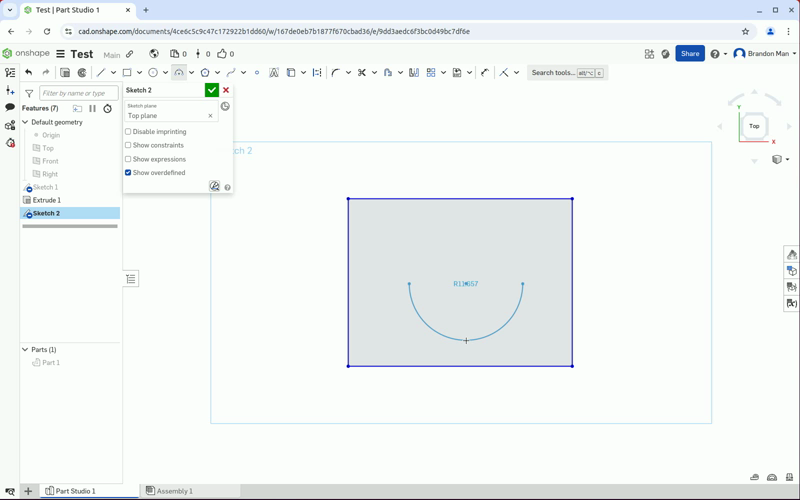
key_up(shift)
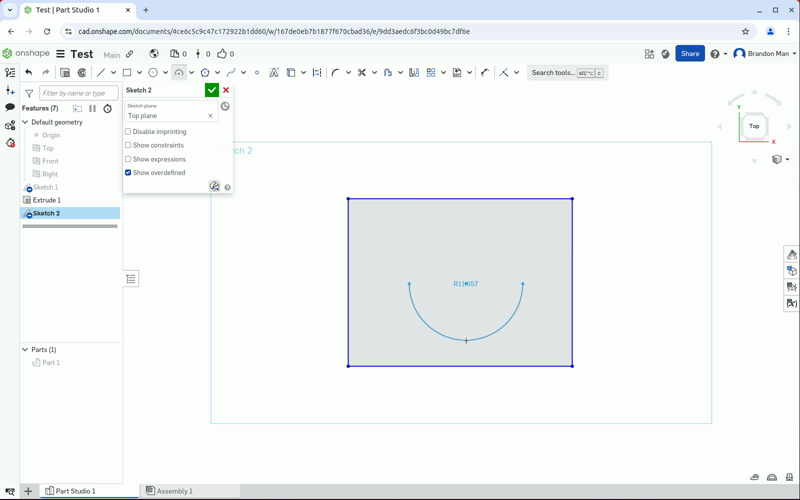
mouse_move(522, 283)
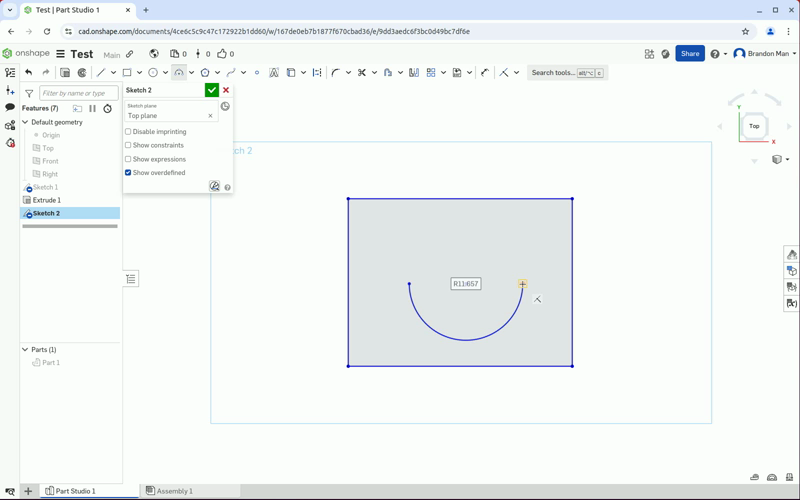
click(522, 283)
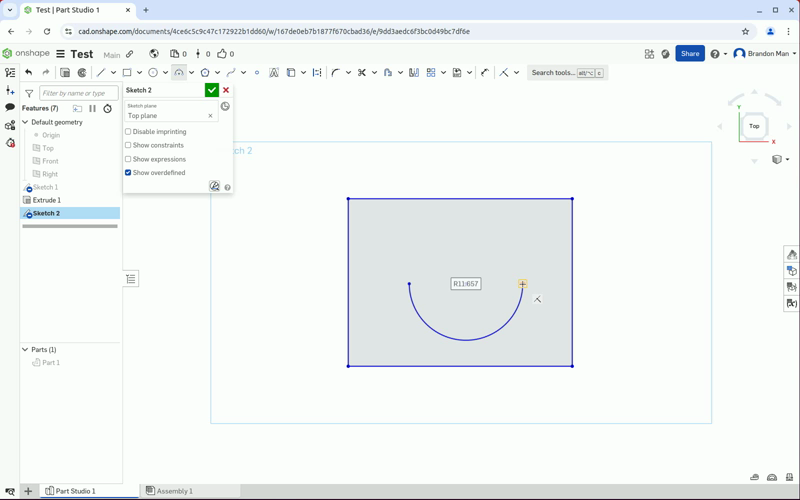
mouse_move(409, 283)
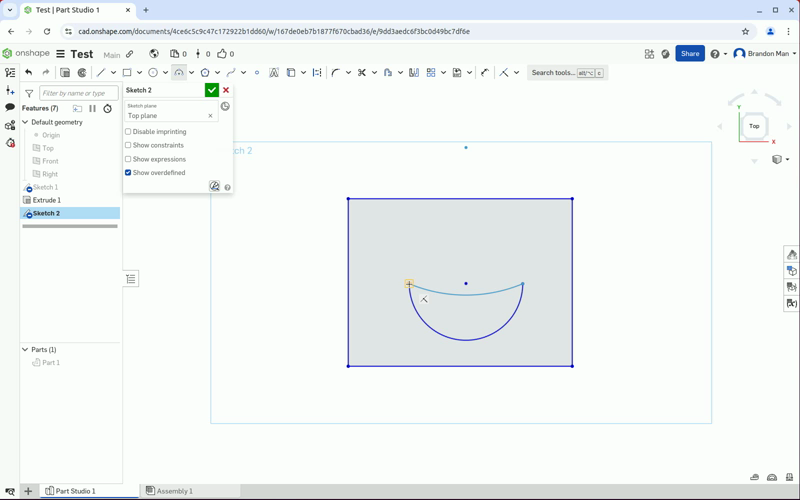
click(409, 283)
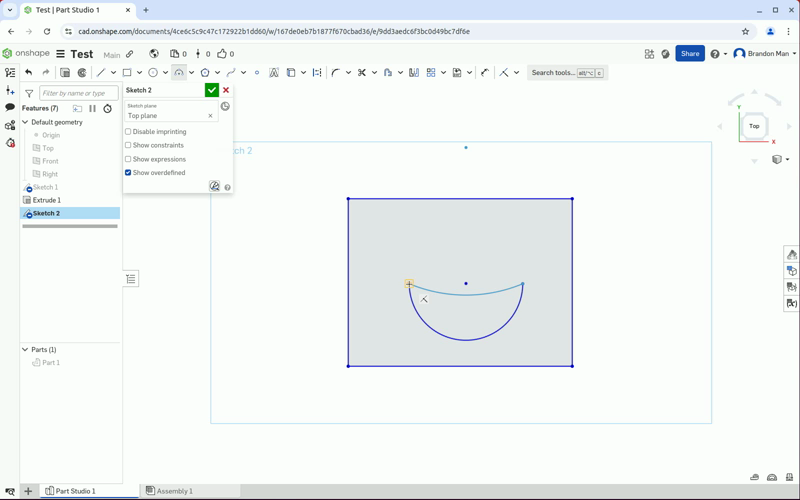
key_down(shift)
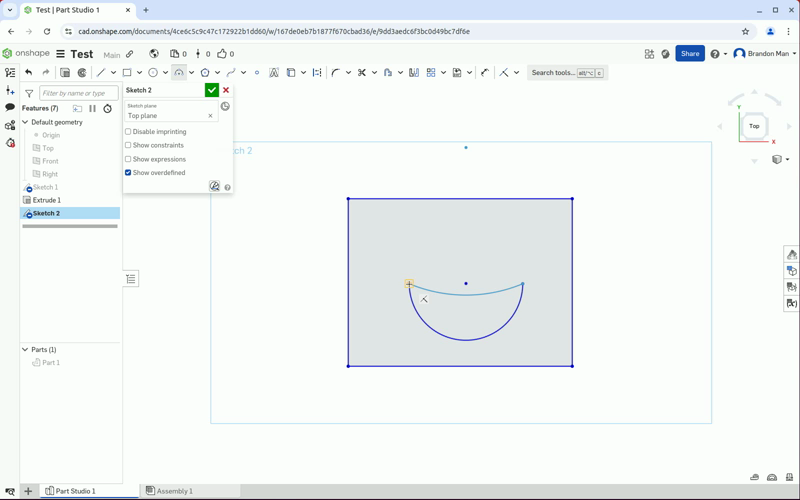
mouse_move(466, 226)
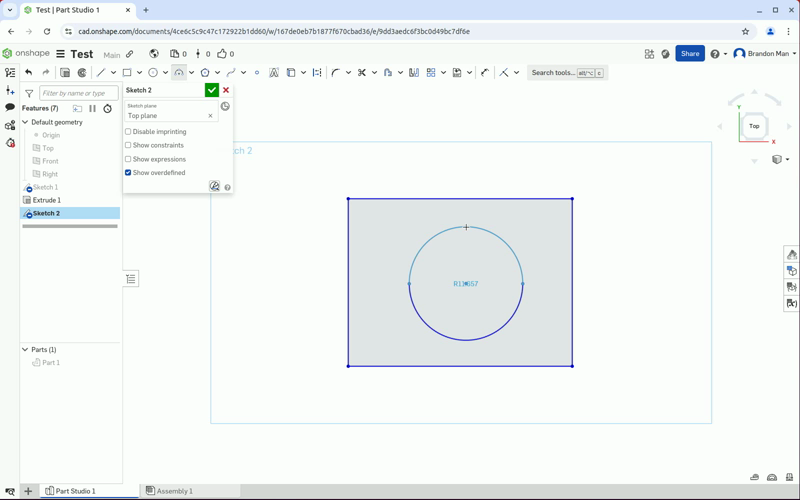
click(466, 226)
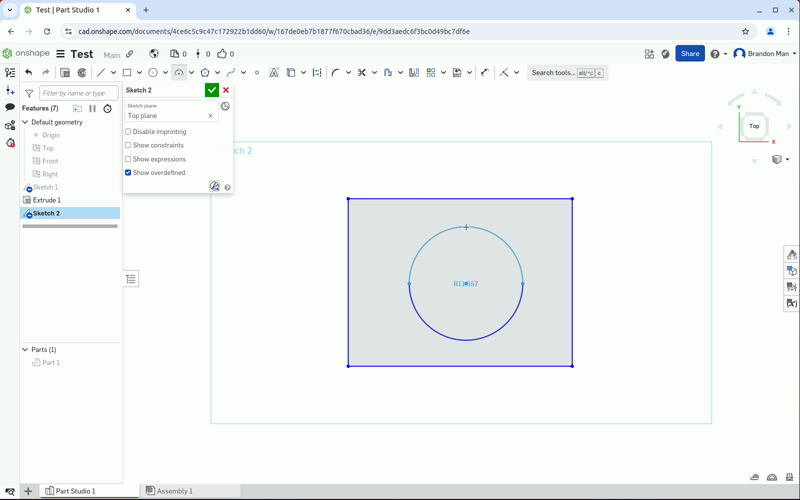
key_up(shift)
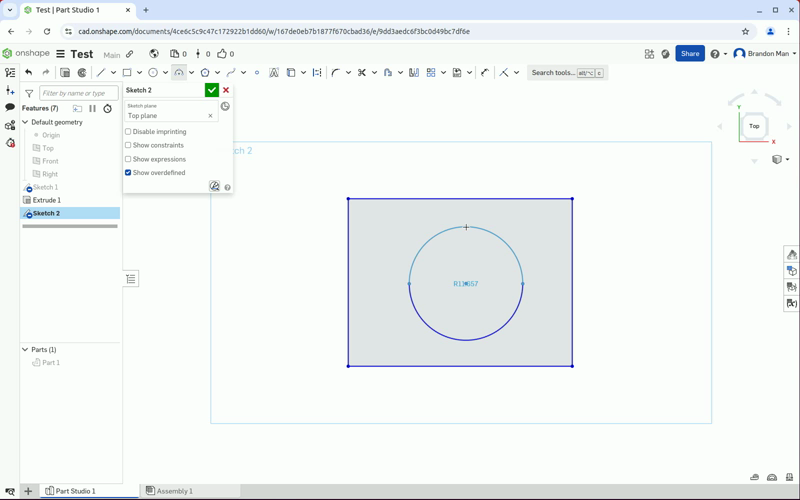
key(esc)
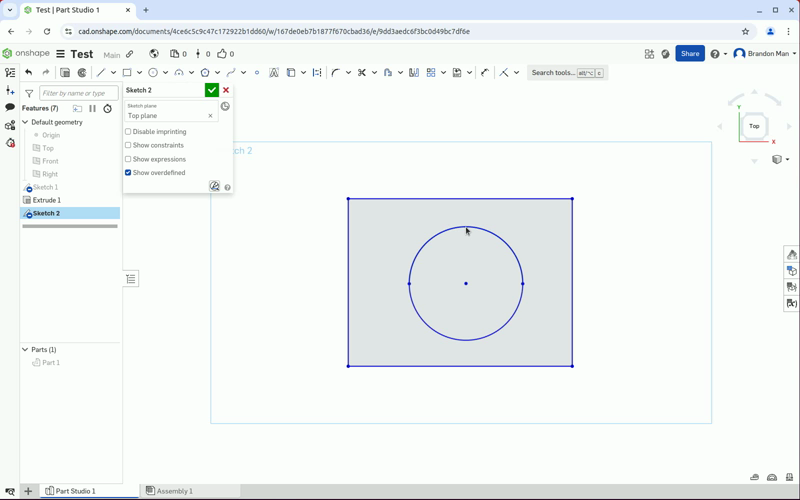
mouse_move(527, 330)
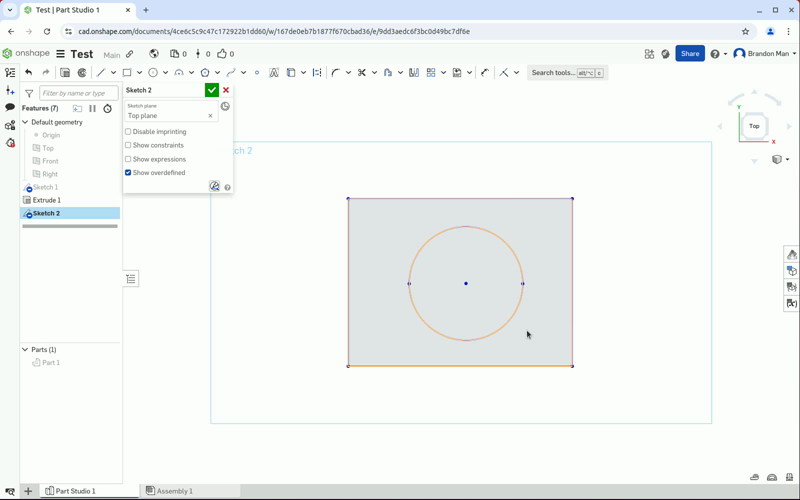
click(527, 330)
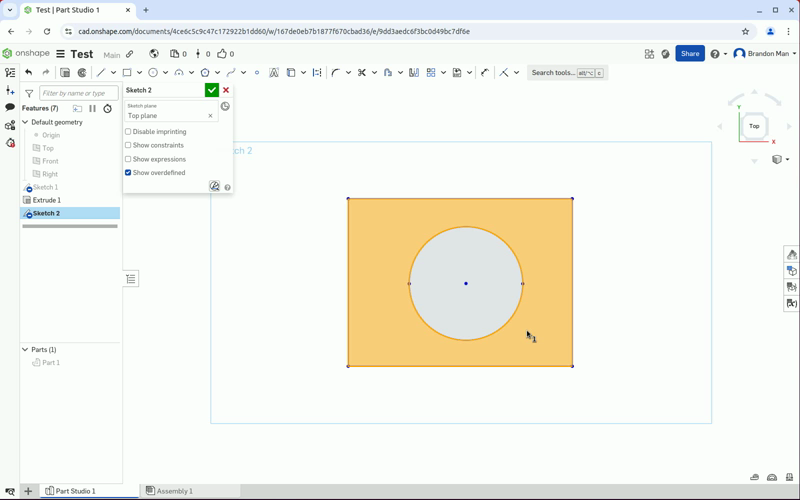
mouse_move(73, 352)
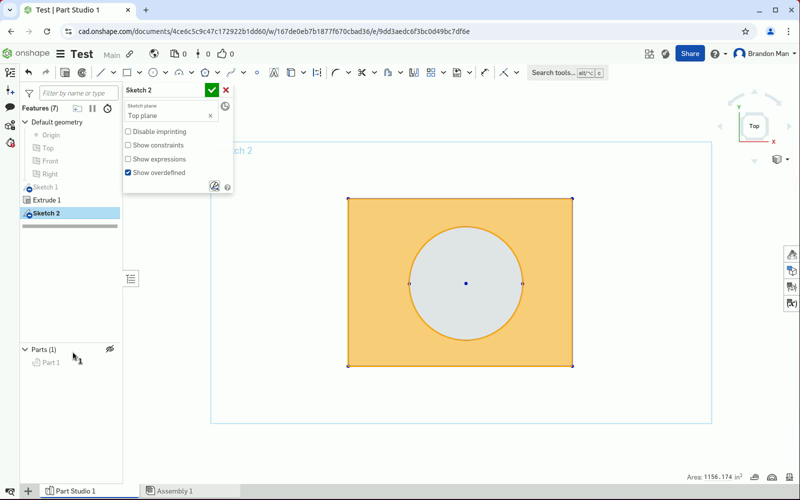
key(shift+y)
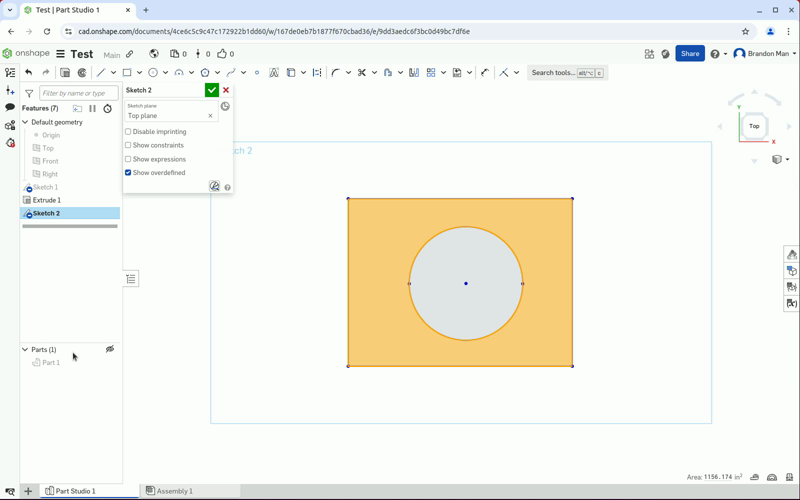
key(shift+e)
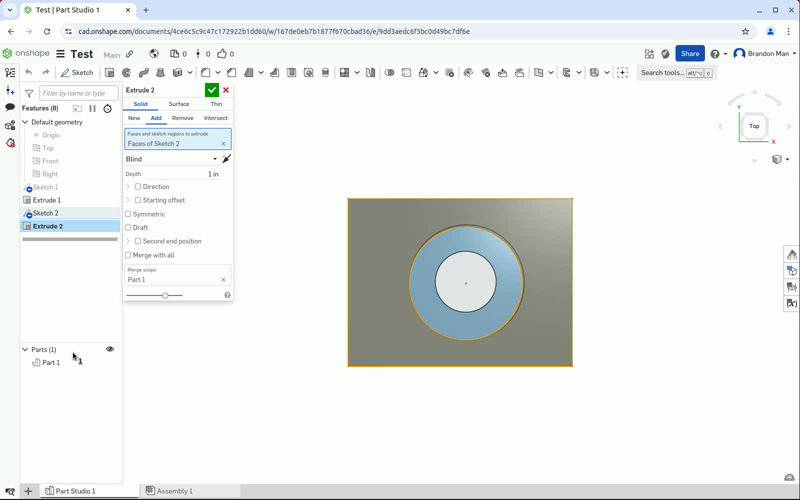
mouse_move(143, 106)
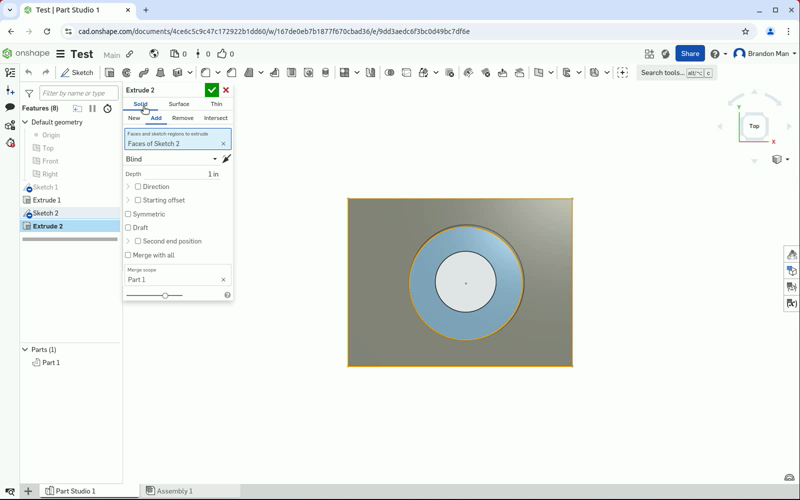
click(143, 106)
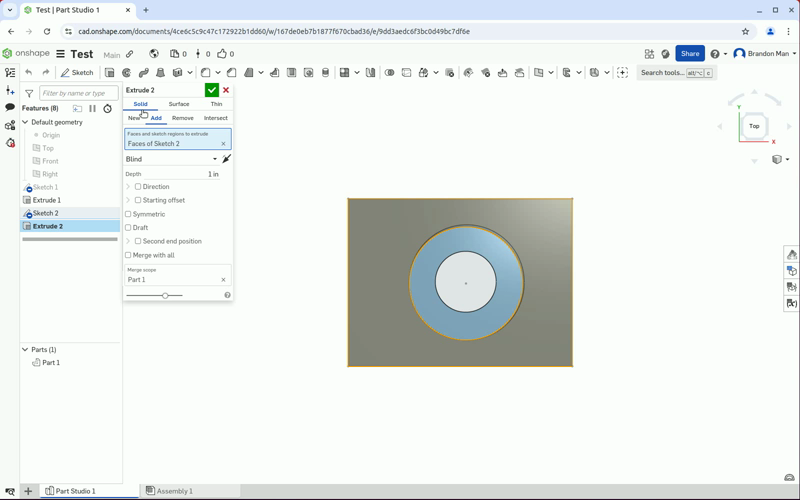
mouse_move(137, 120)
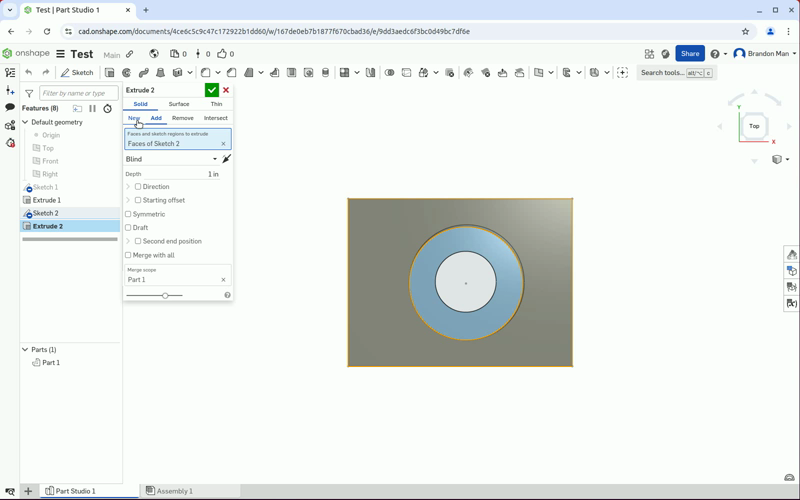
click(137, 120)
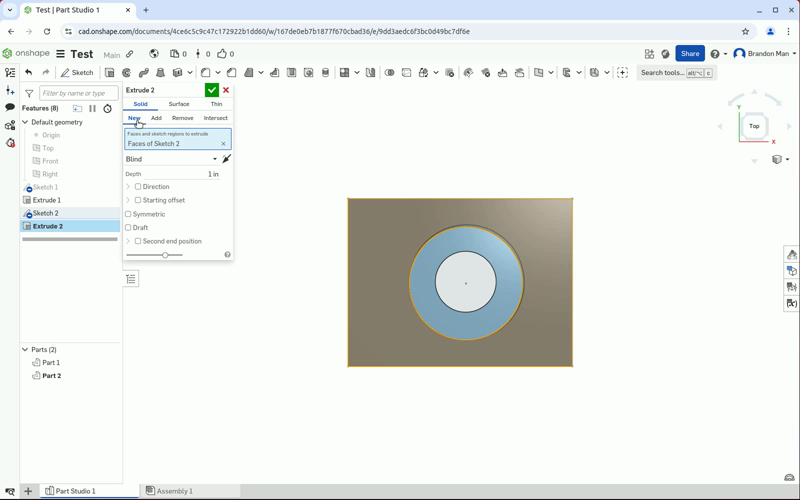
key(tab, 4)
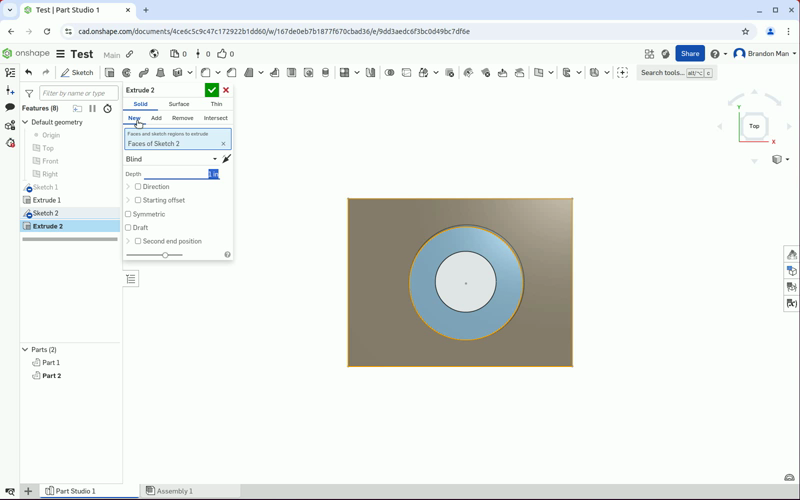
text(10.591)
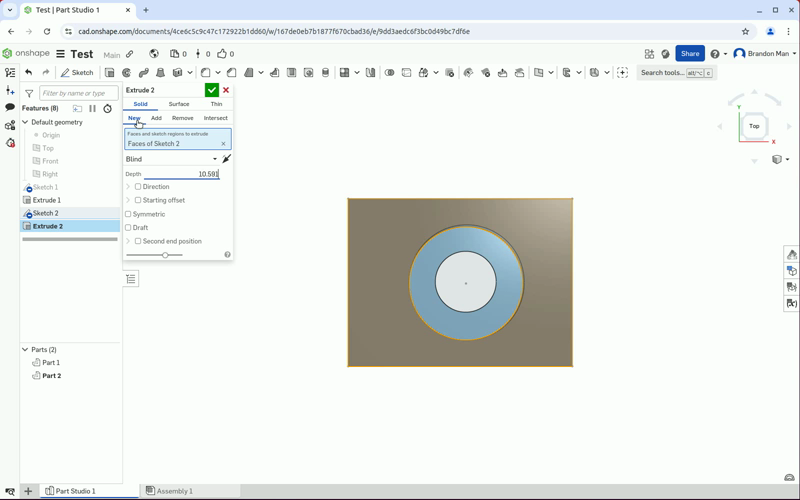
key(enter)
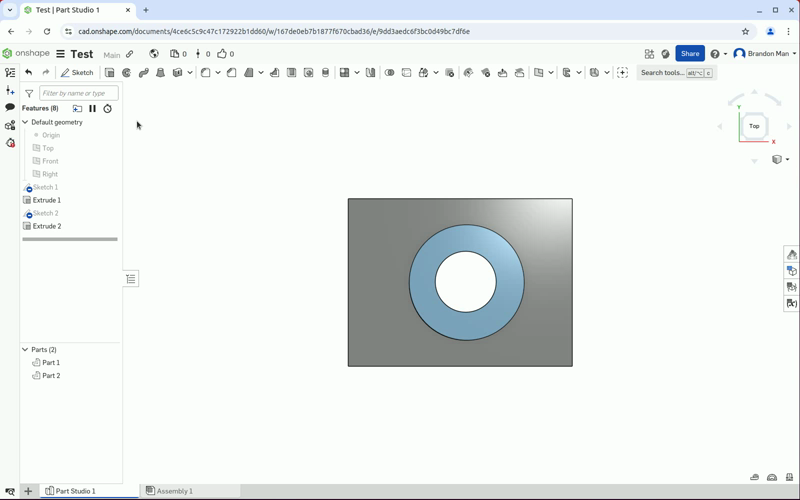
key(shift+h)
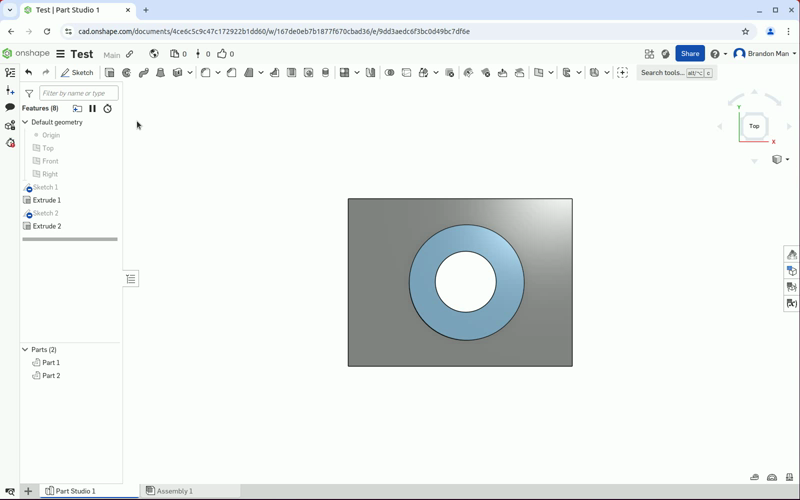
key(shift+h)
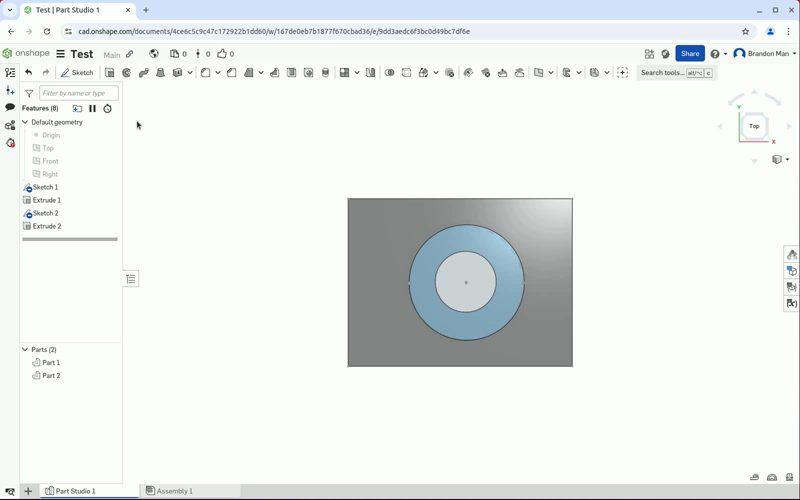
key(shift+7)
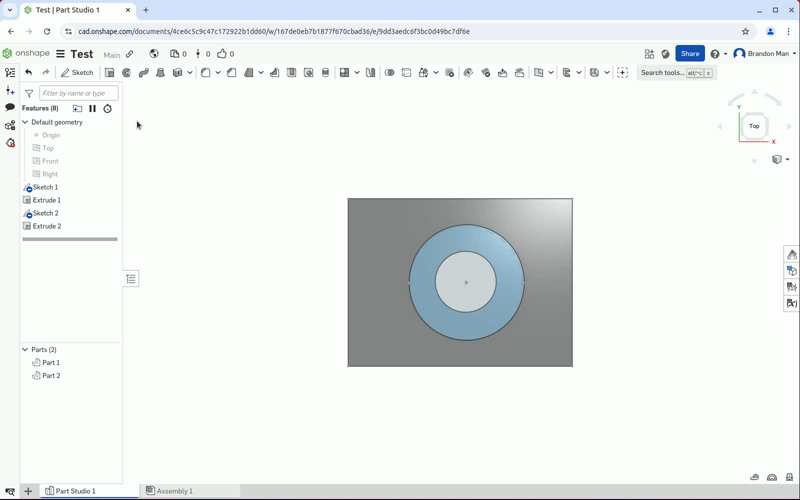
key(up, 3)
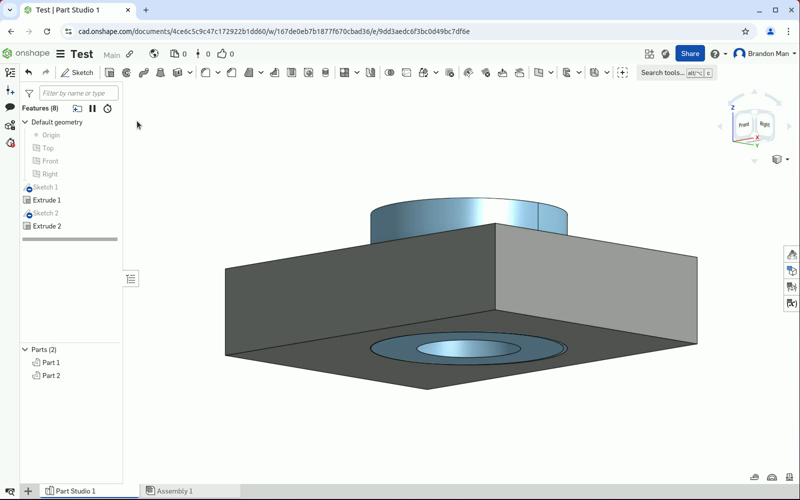
key(left, 3)
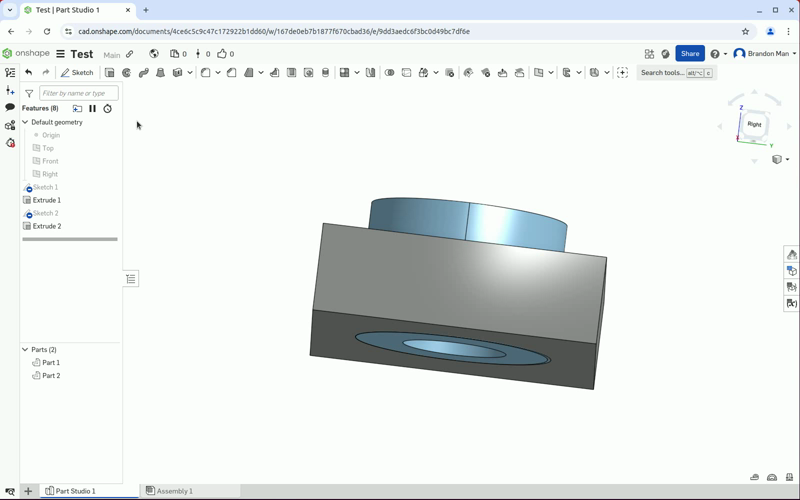
key(right, 3)
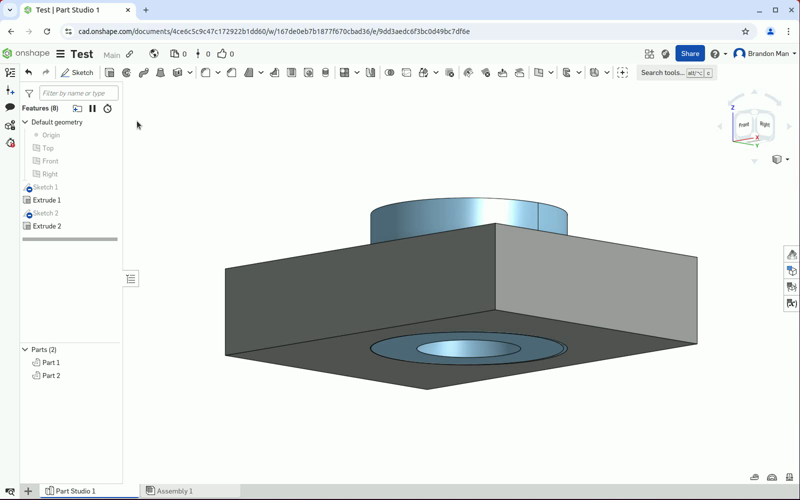
key(down, 3)
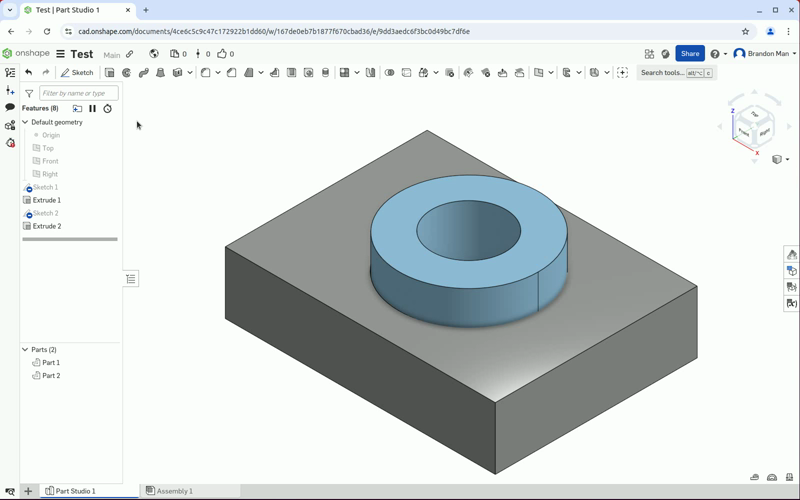
mouse_move(73, 189)
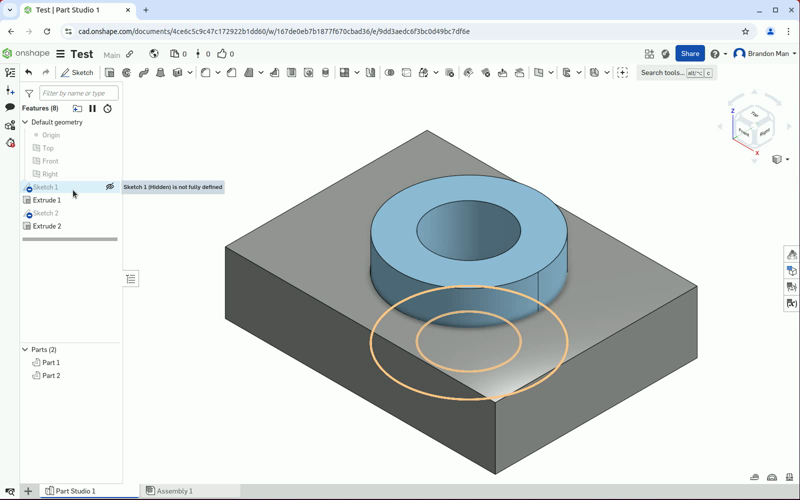
click(73, 189)